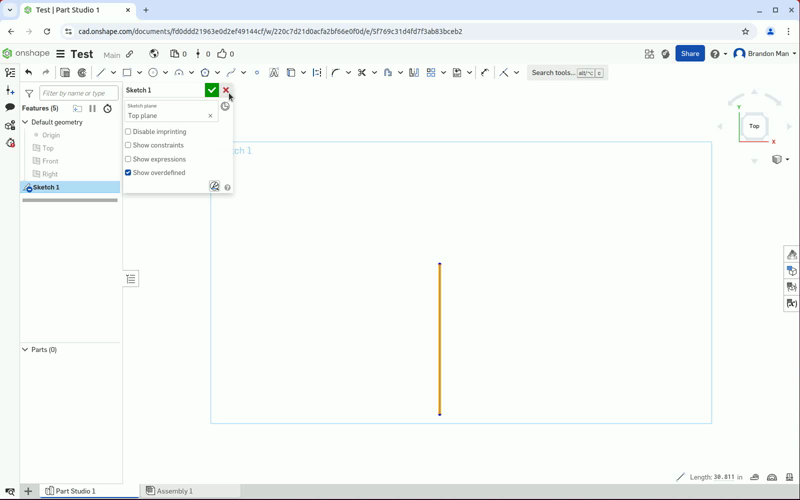
key(shift+h)
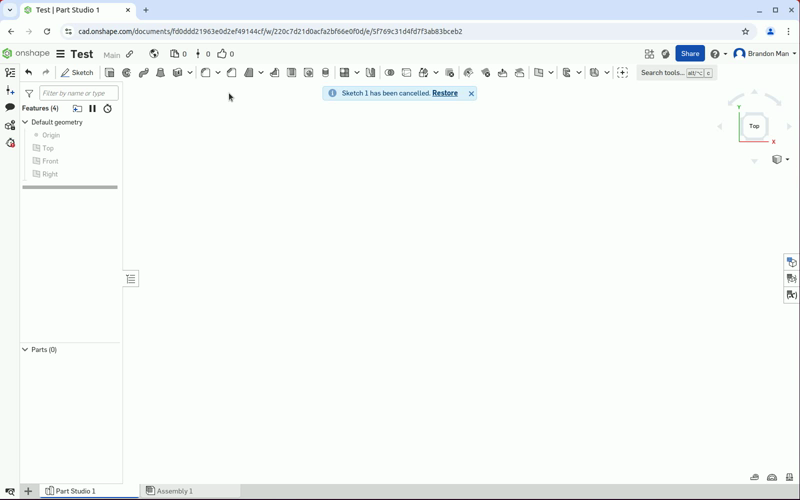
mouse_move(73, 352)
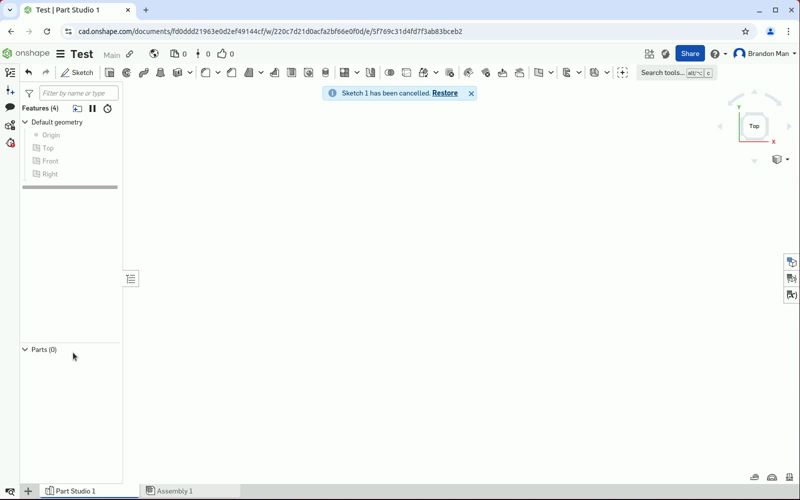
key(y)
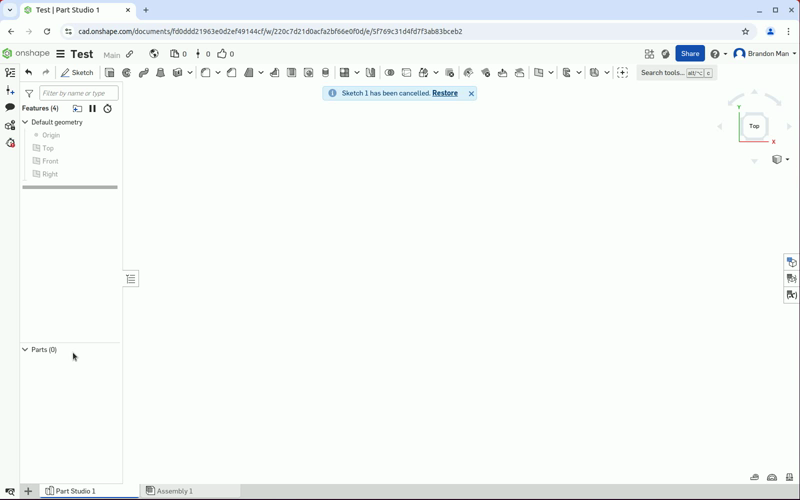
key(shift+p)
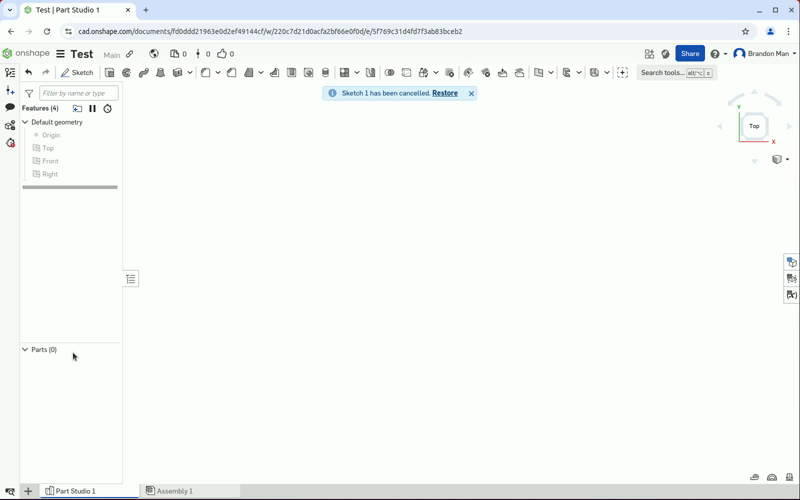
key(space)
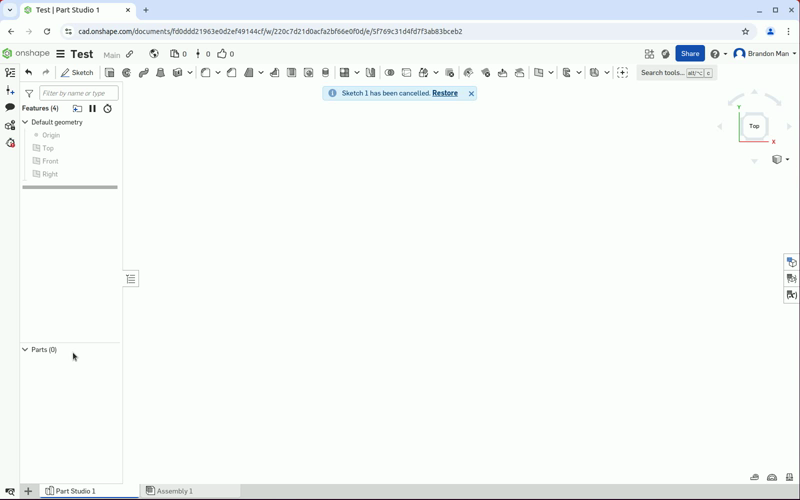
key_down(shift)
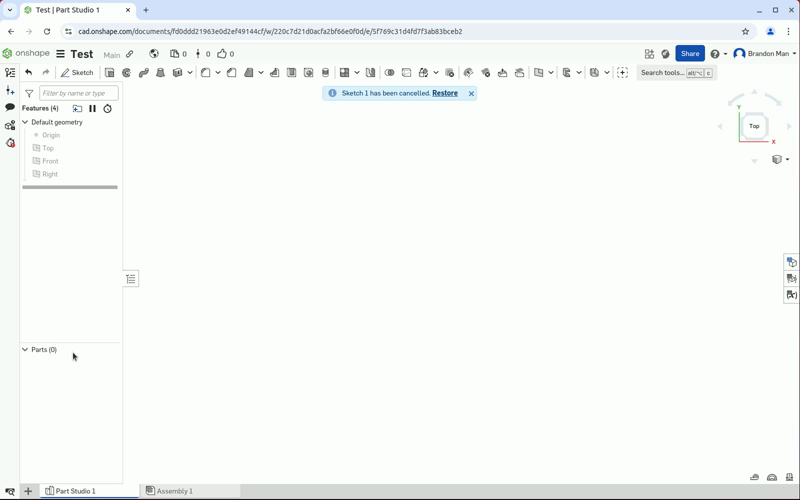
key(up)
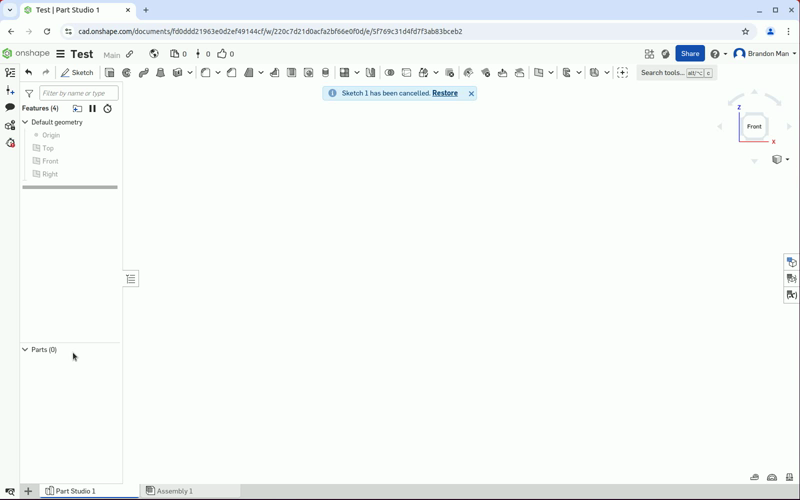
key_up(shift)
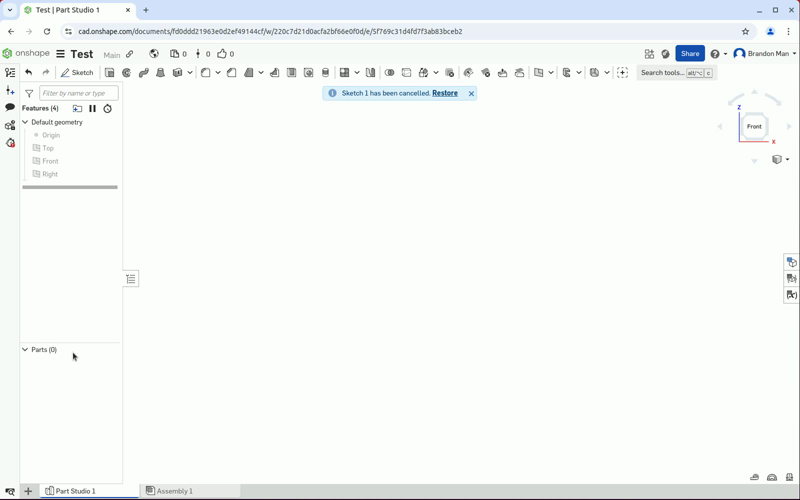
mouse_move(73, 352)
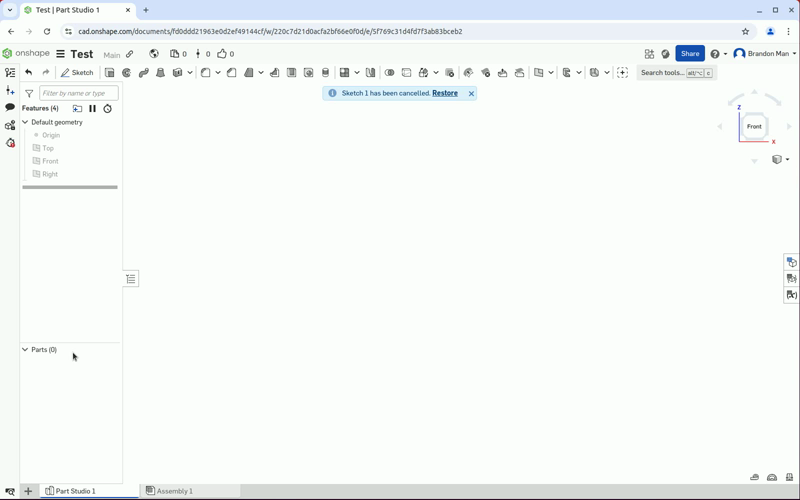
key(shift+y)
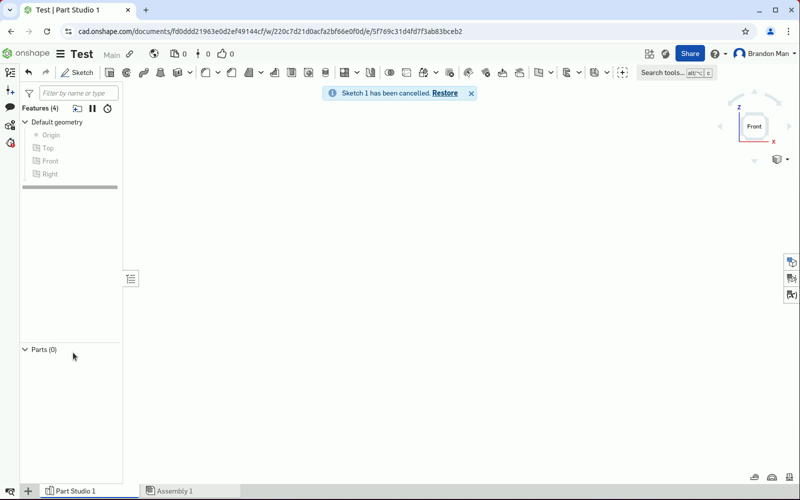
key(shift+s)
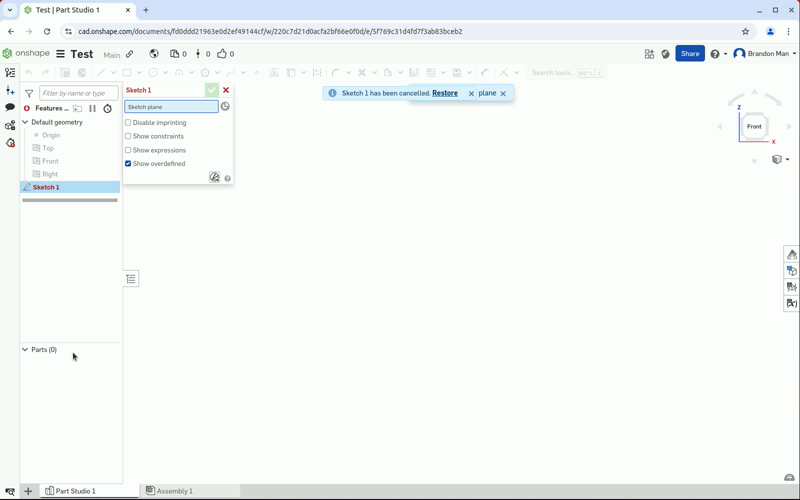
mouse_move(73, 163)
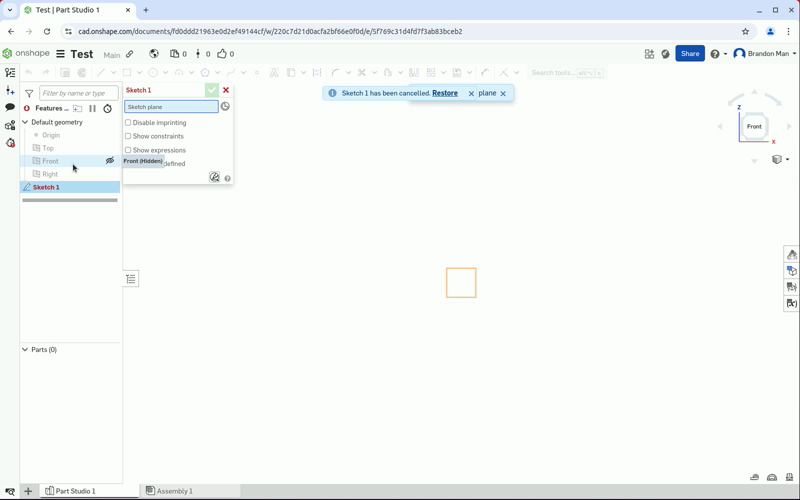
click(73, 163)
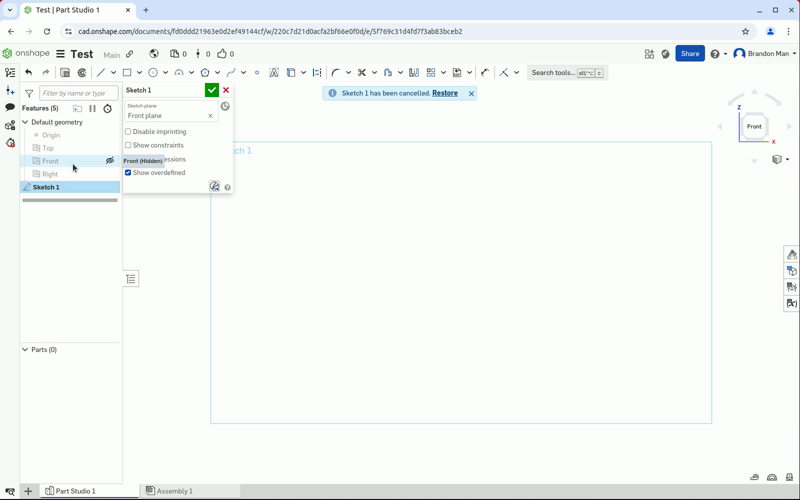
mouse_move(73, 352)
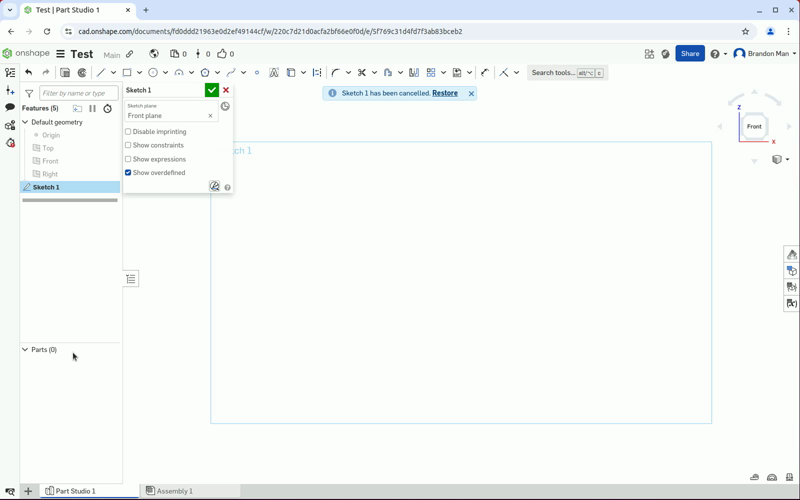
key(y)
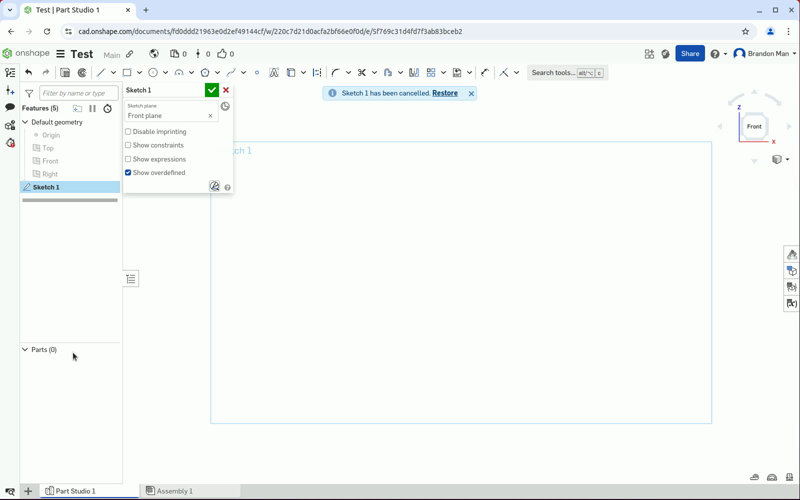
key(c)
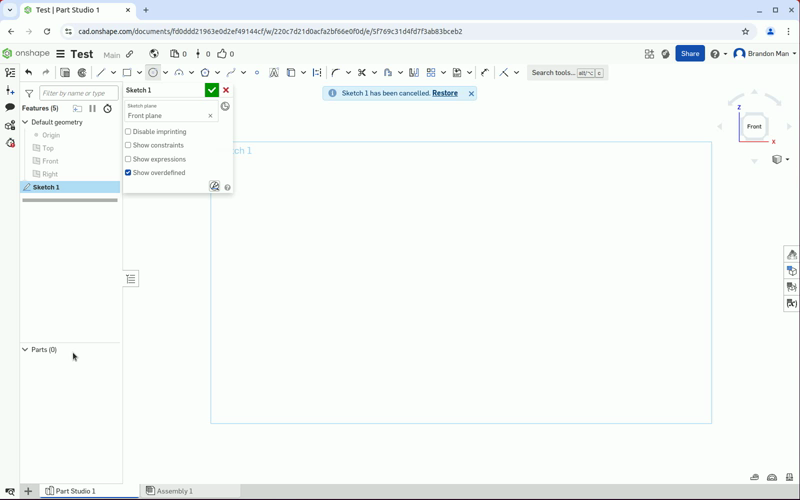
key_down(shift)
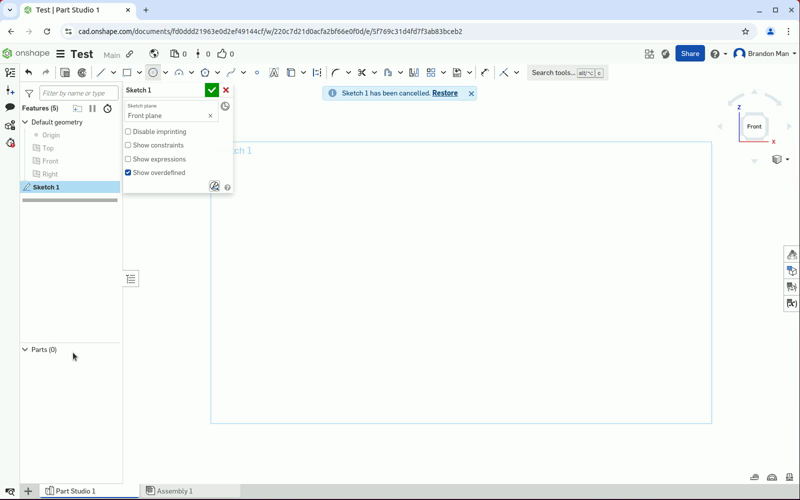
mouse_move(460, 282)
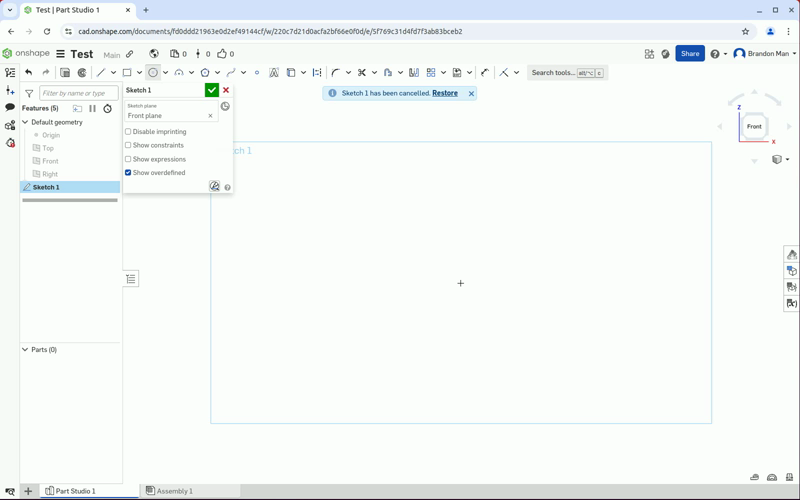
click(460, 282)
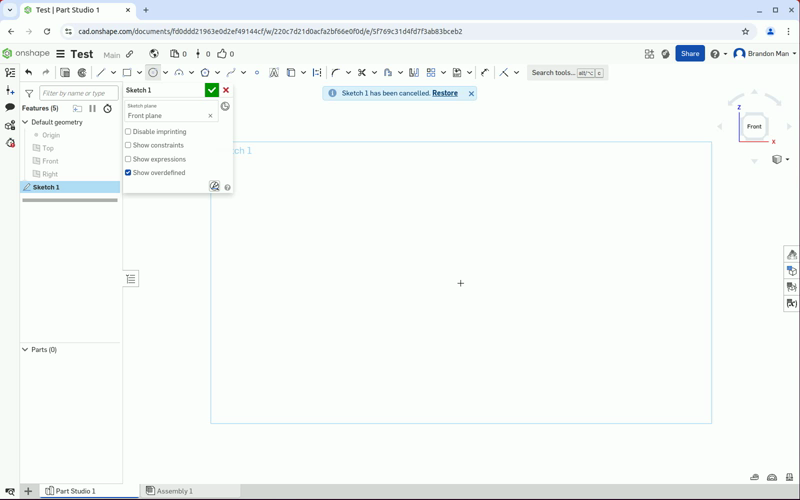
key_up(shift)
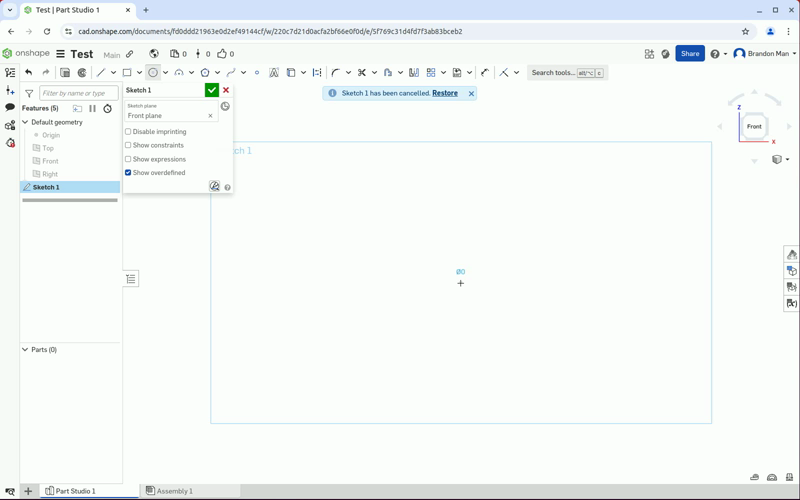
mouse_move(505, 282)
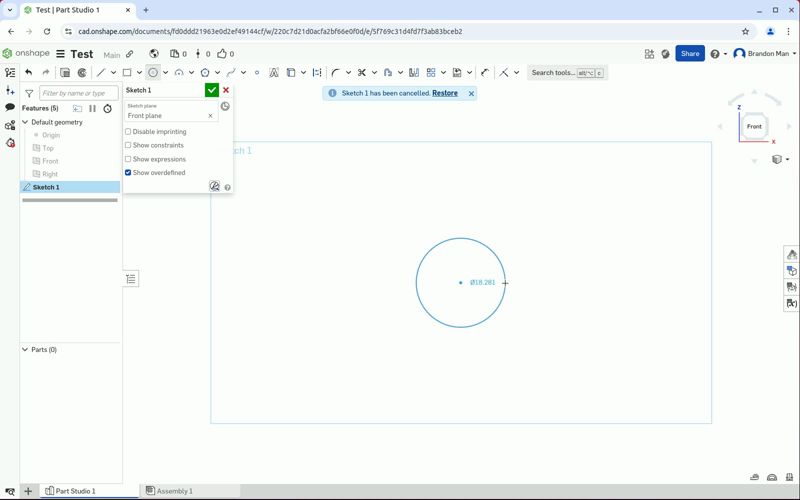
click(505, 282)
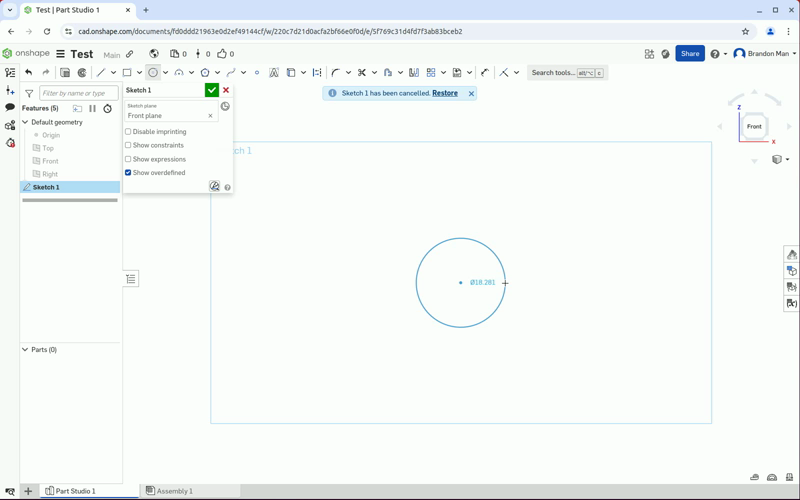
key(esc)
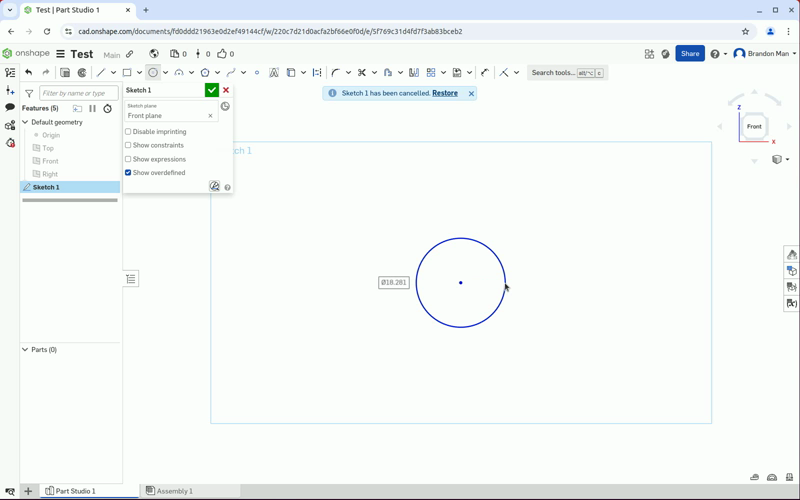
key(c)
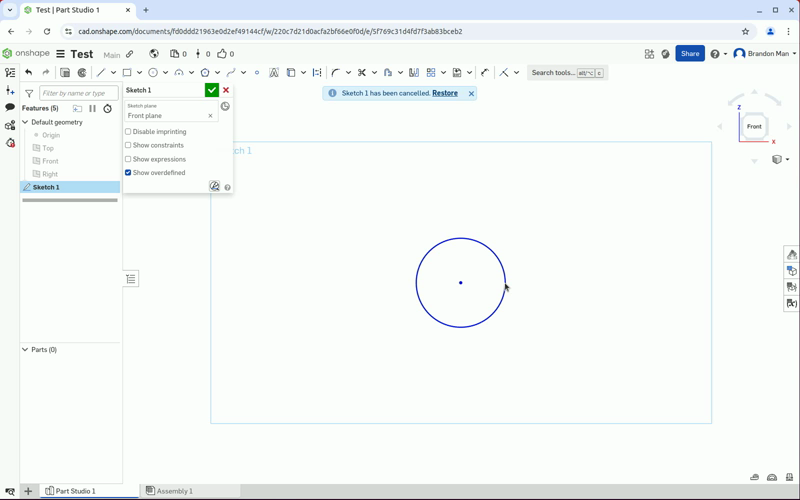
key_down(shift)
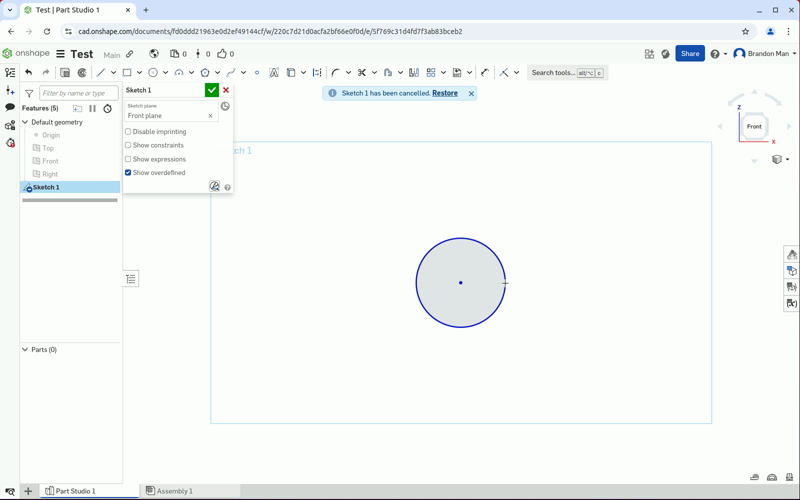
mouse_move(460, 282)
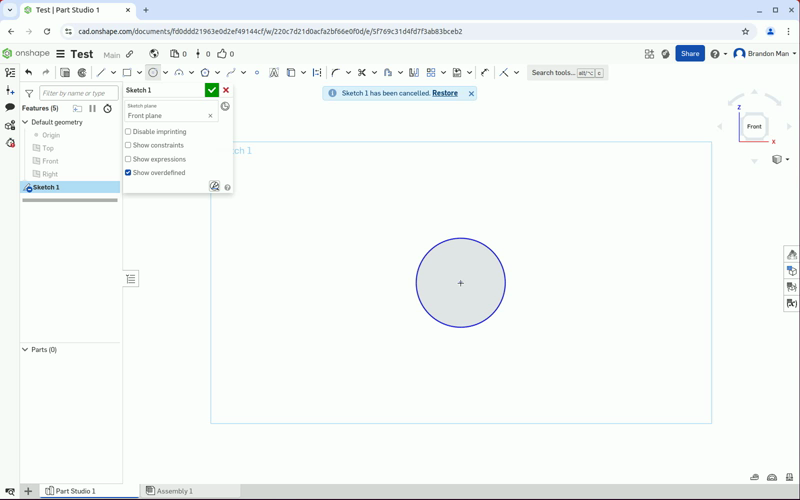
click(460, 282)
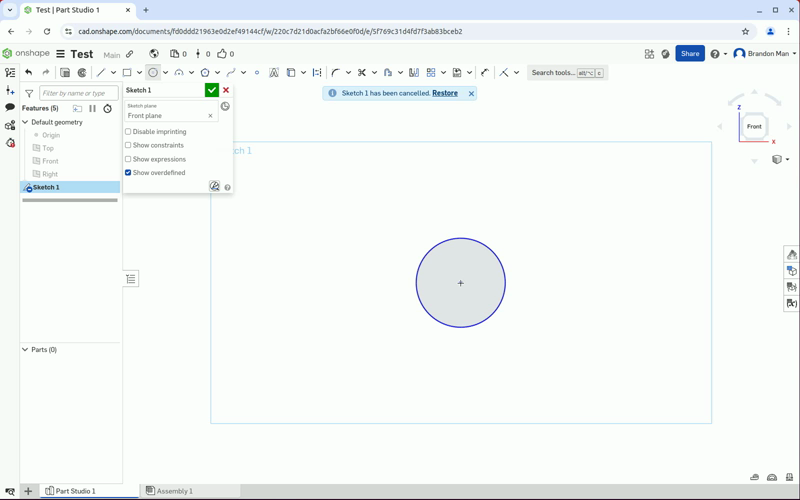
key_up(shift)
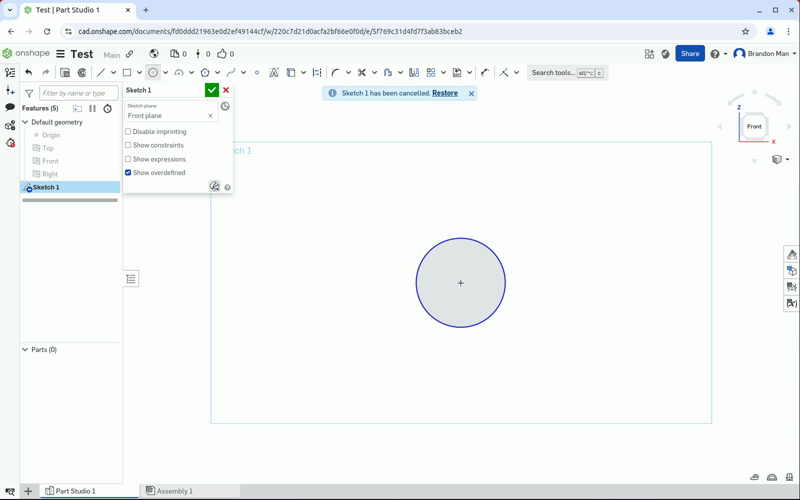
mouse_move(478, 282)
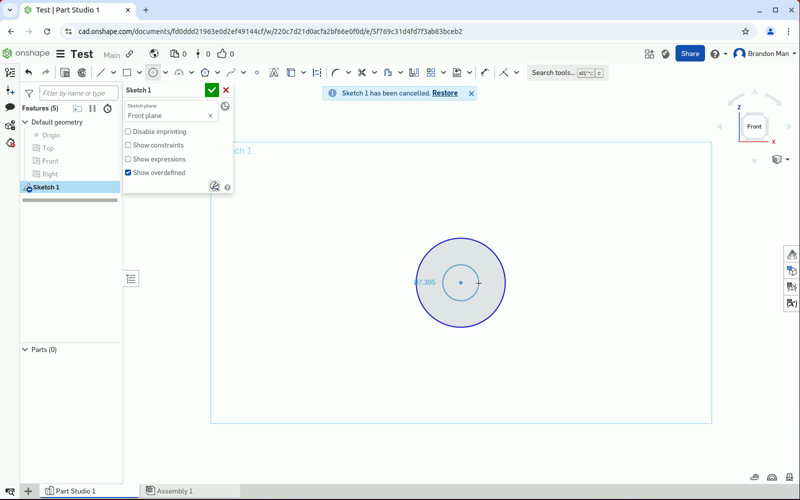
click(478, 282)
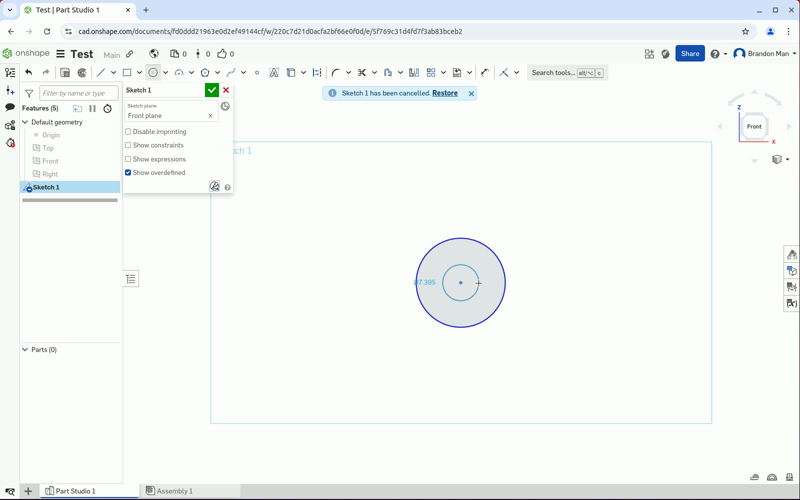
key(esc)
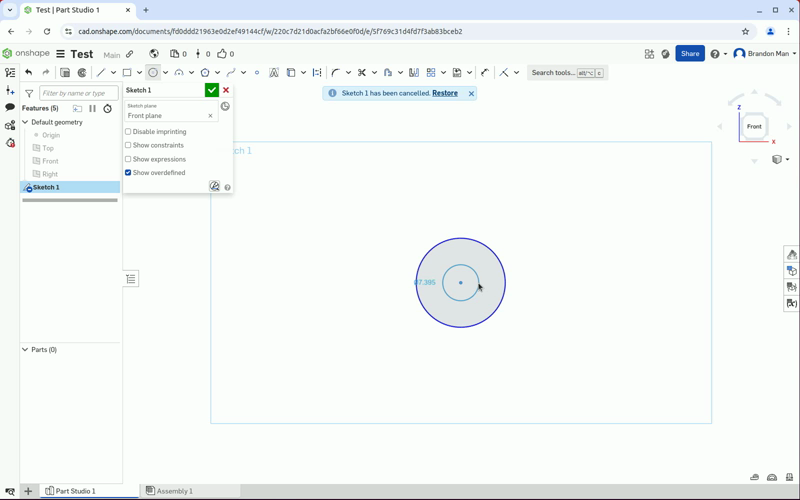
mouse_move(436, 257)
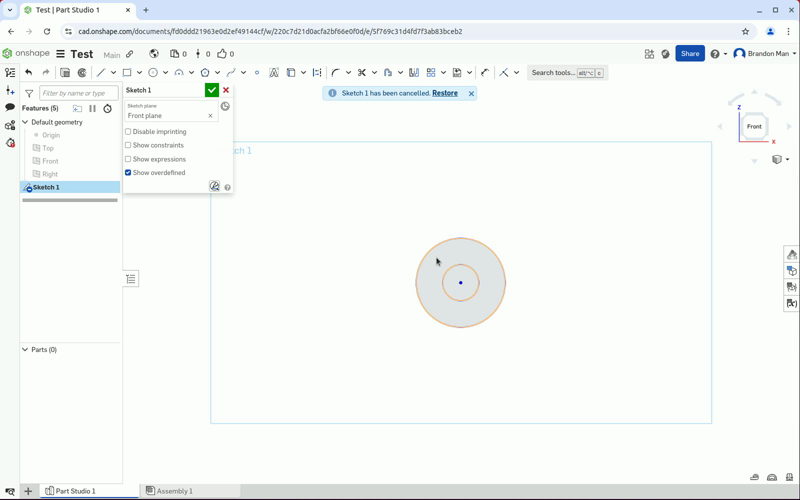
click(436, 257)
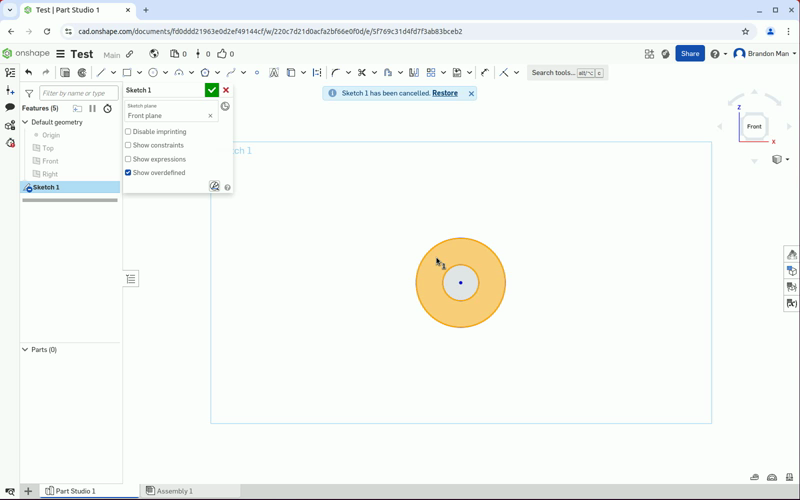
mouse_move(73, 352)
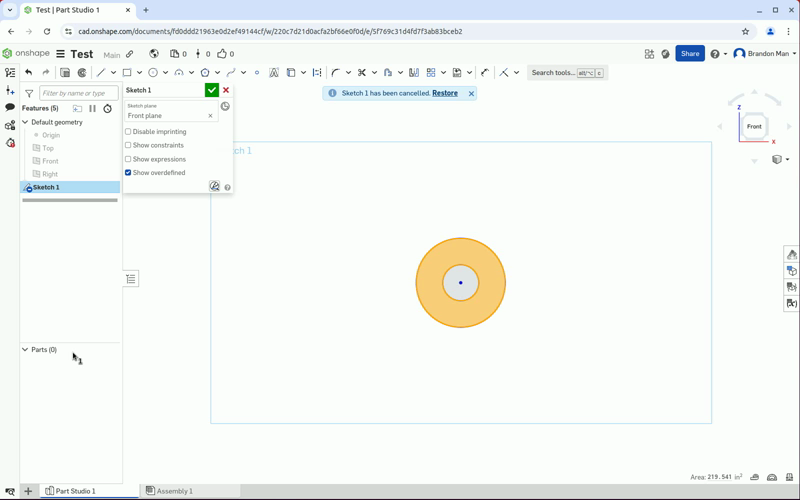
key(shift+y)
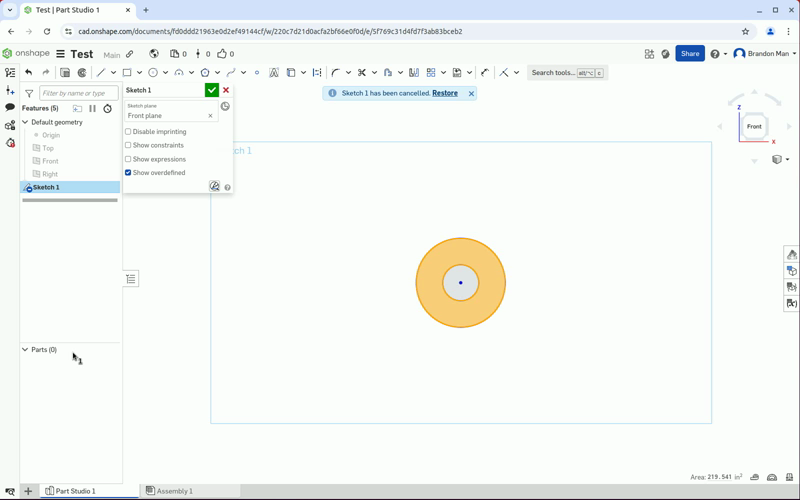
key(shift+e)
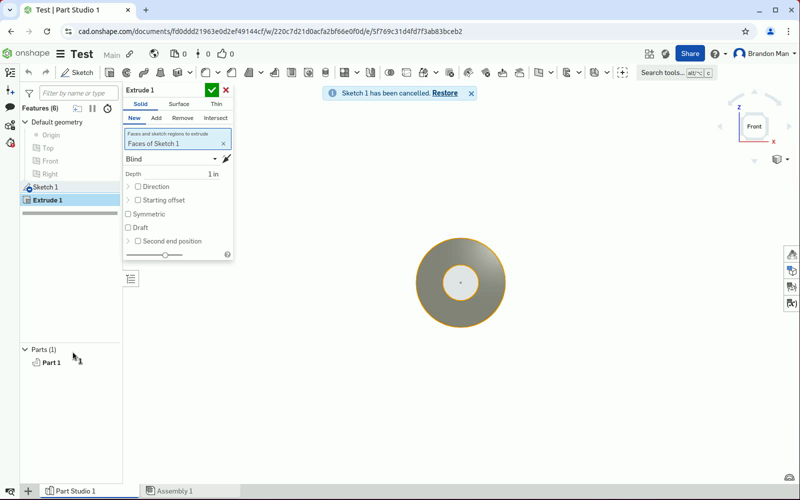
mouse_move(143, 106)
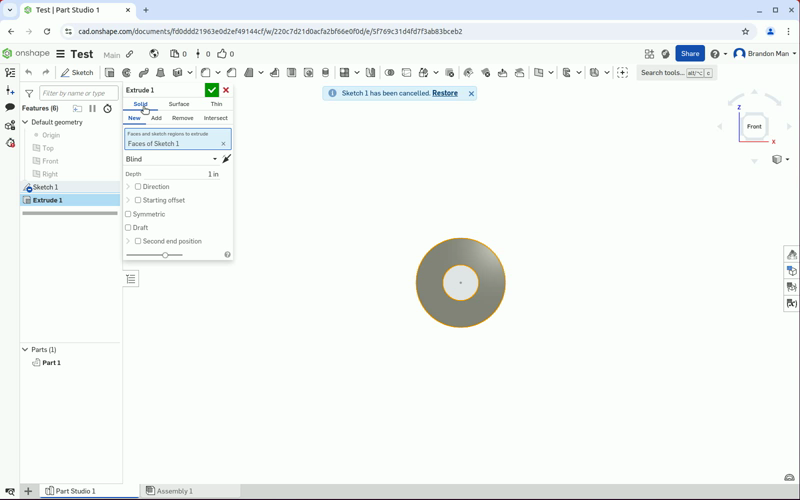
click(143, 106)
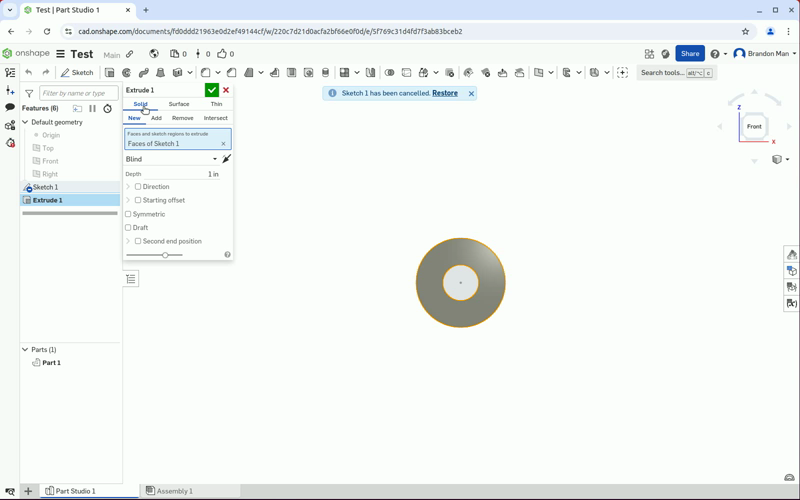
mouse_move(137, 120)
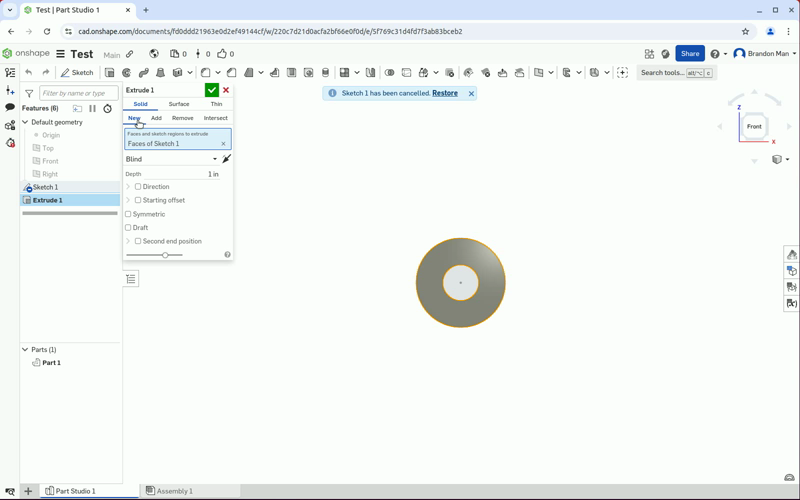
click(137, 120)
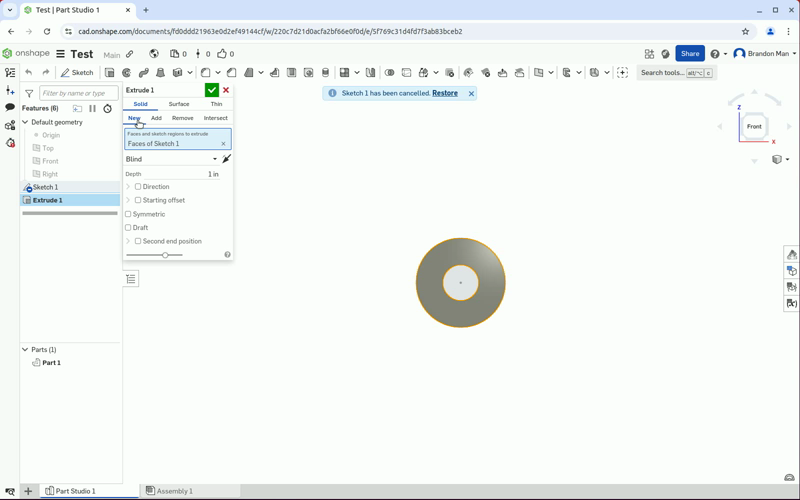
key(tab, 4)
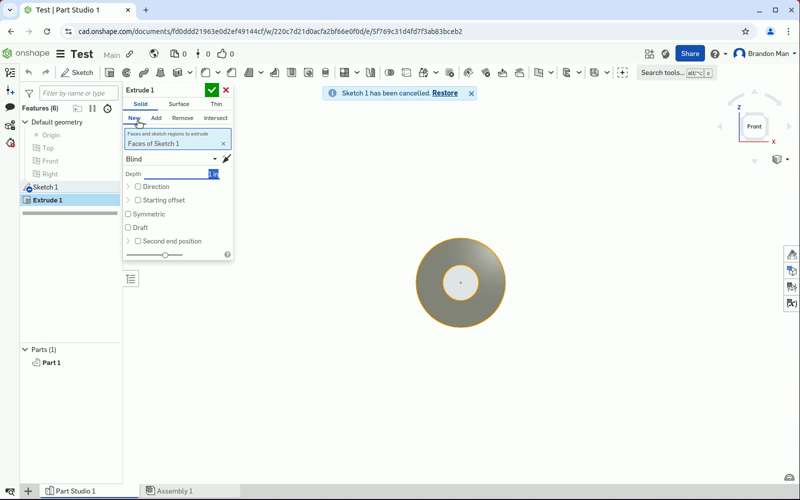
text(3.611)
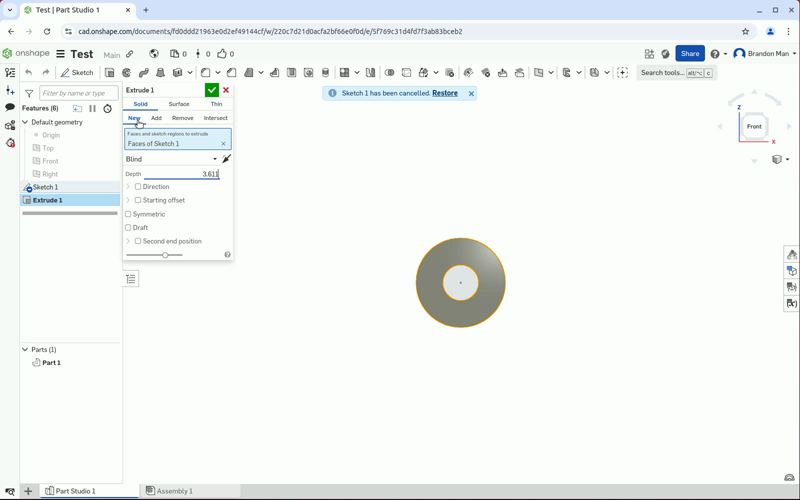
key(enter)
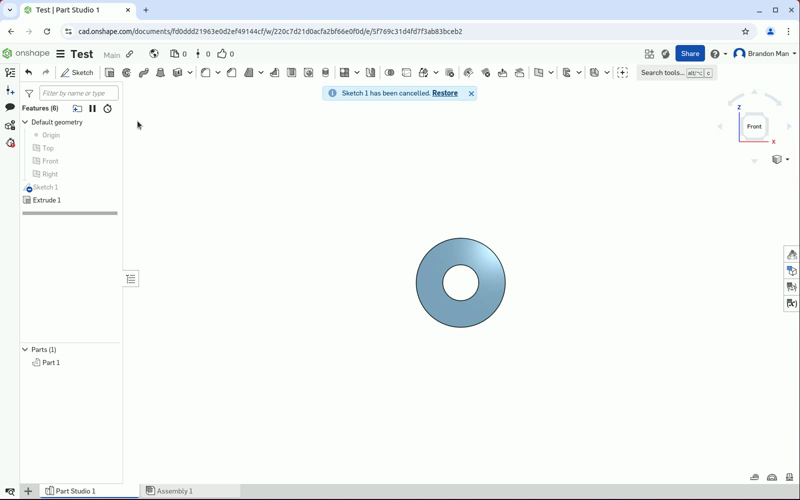
key(shift+h)
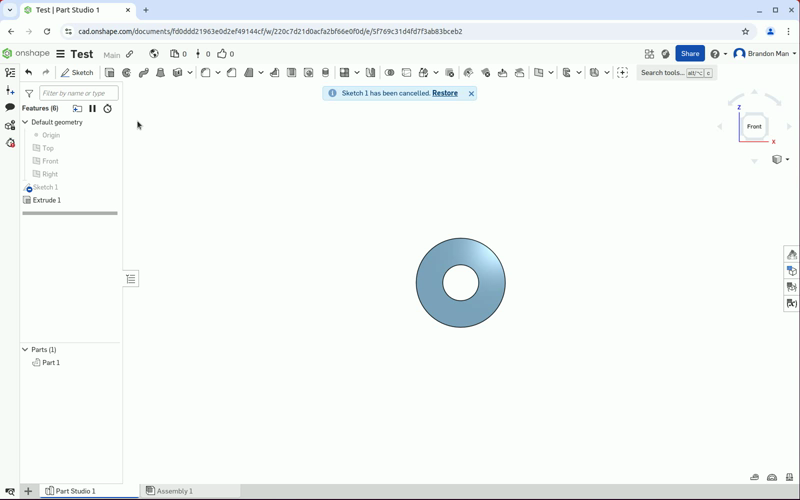
key(shift+h)
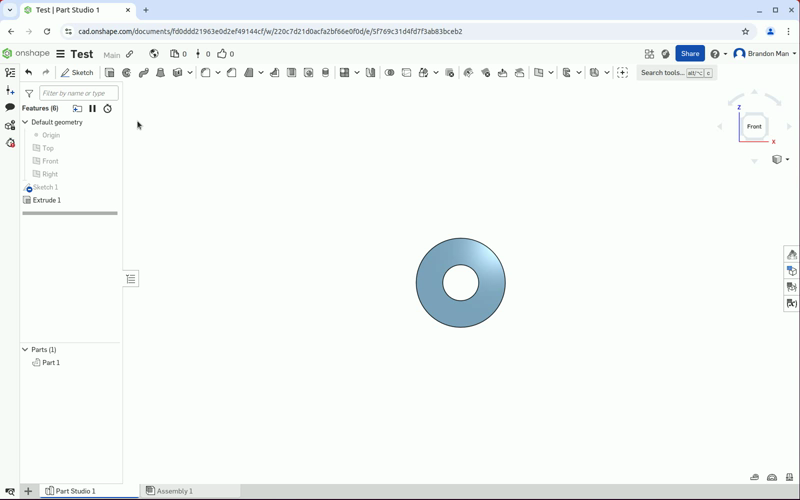
mouse_move(73, 189)
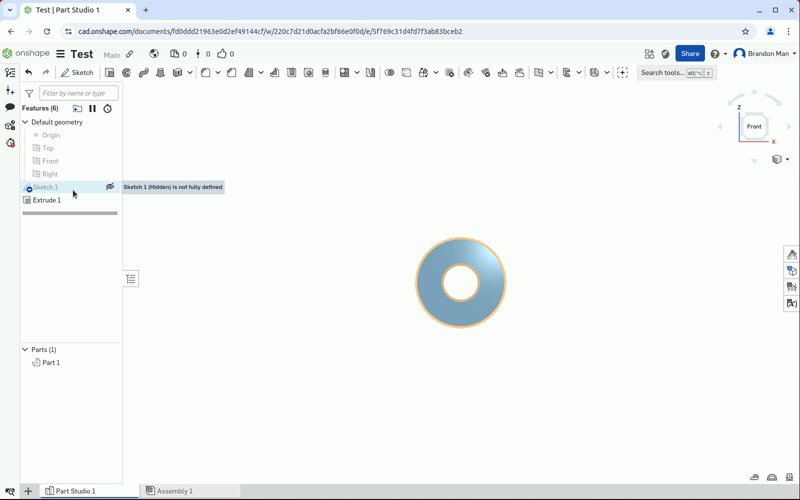
click(73, 189)
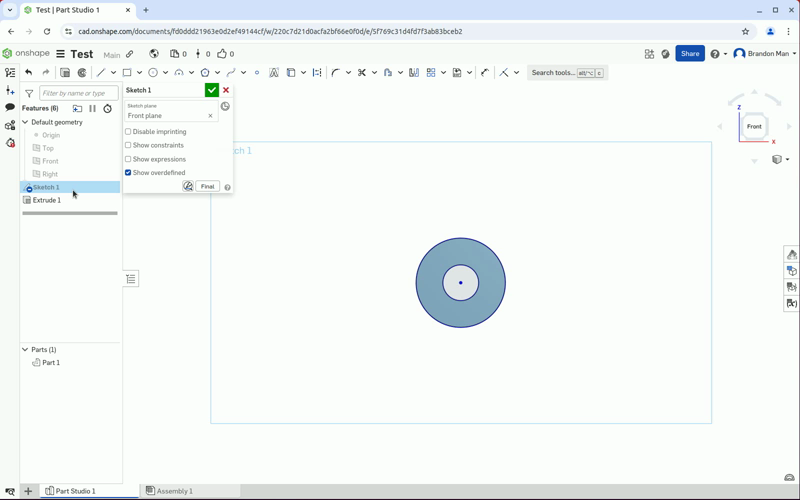
mouse_move(229, 92)
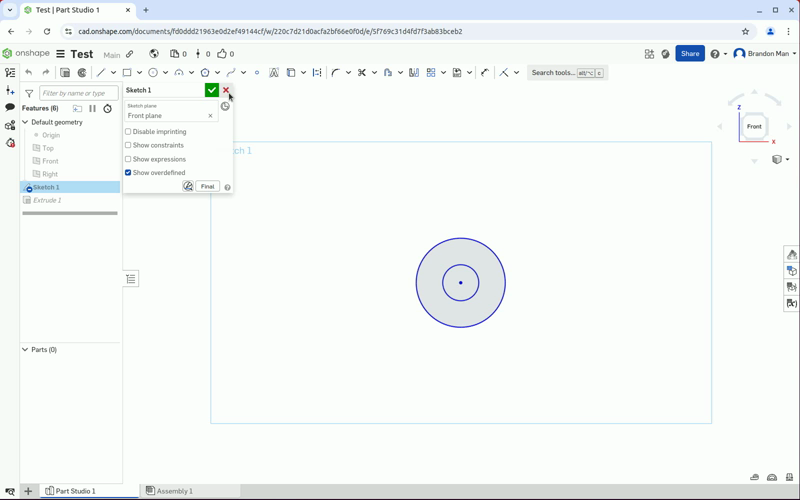
click(229, 92)
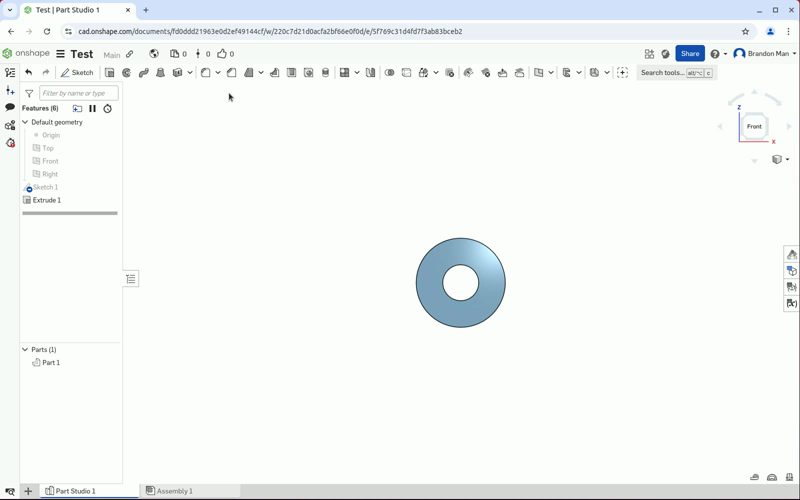
mouse_move(541, 75)
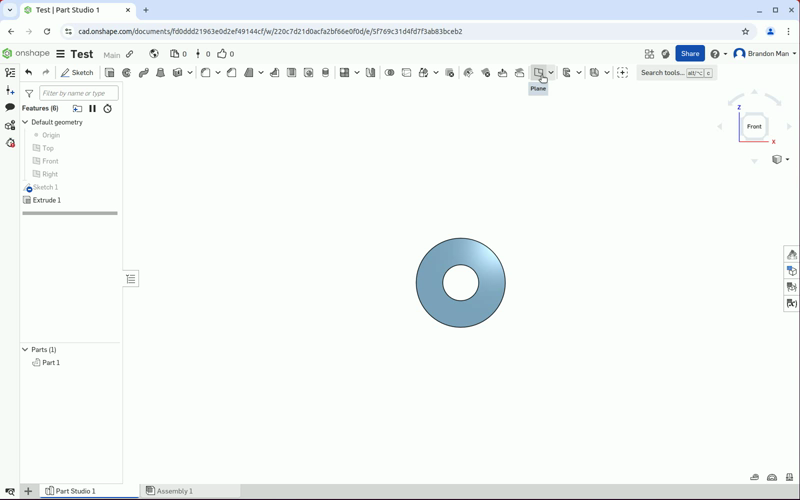
click(541, 75)
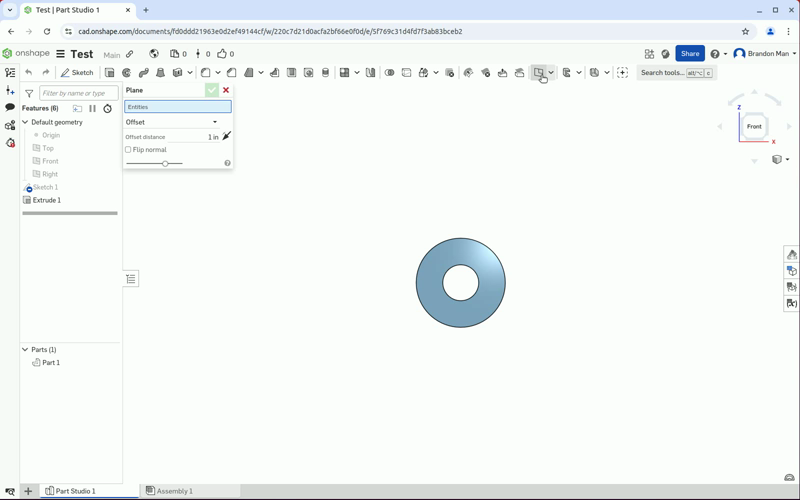
mouse_move(73, 163)
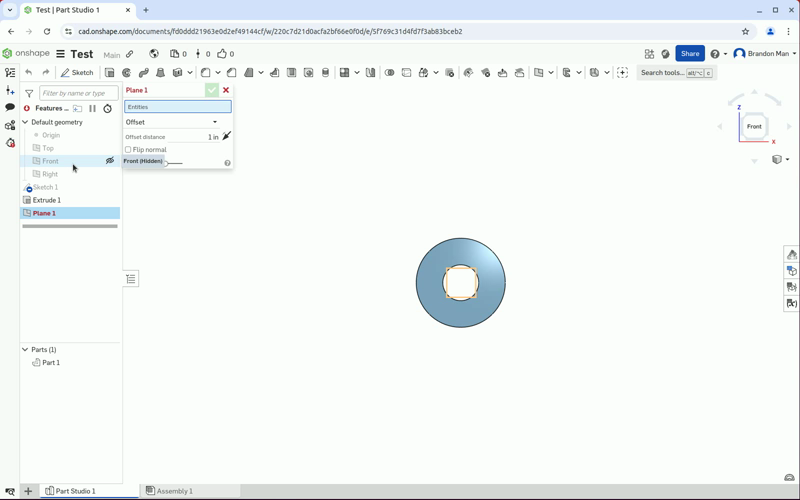
click(73, 163)
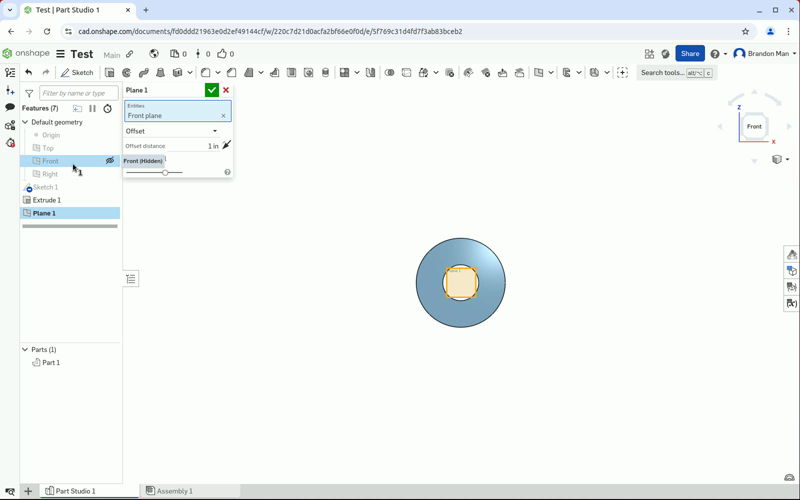
key(tab, 2)
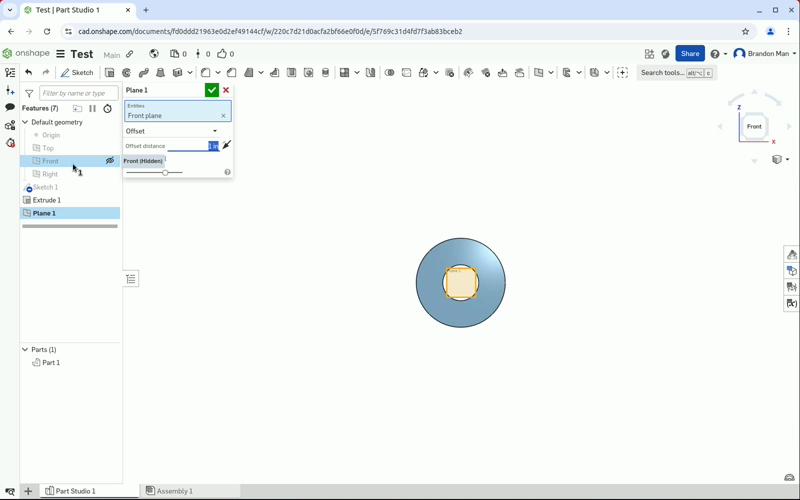
text(3.605)
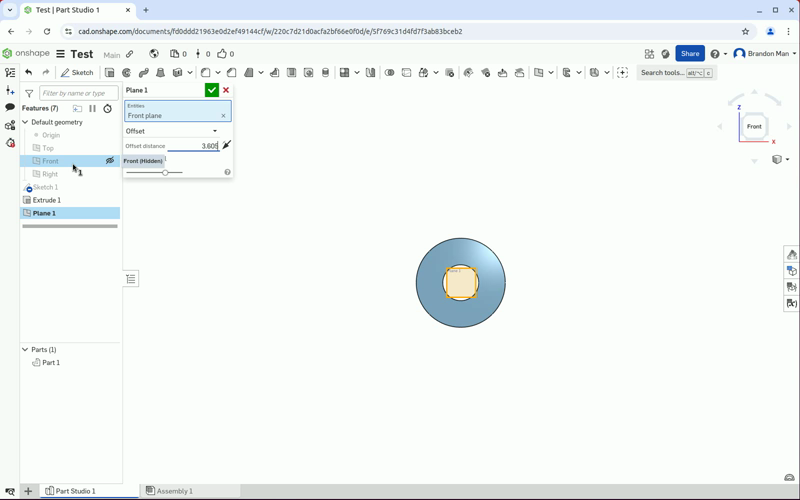
key(enter, 2)
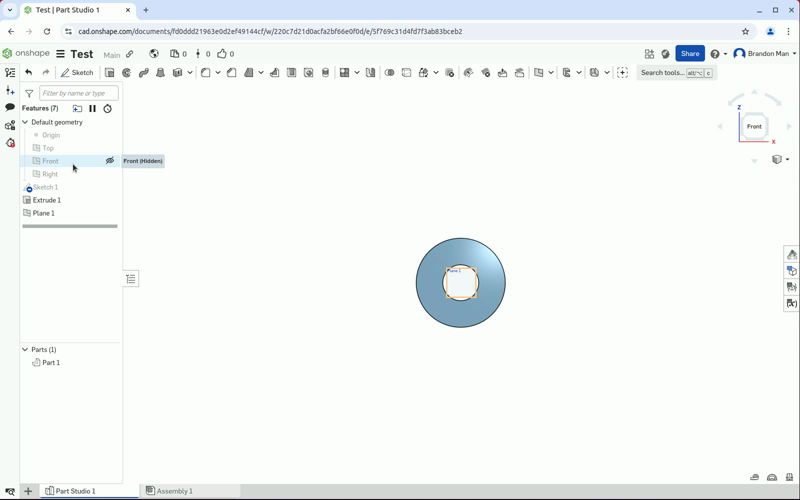
key(shift+s)
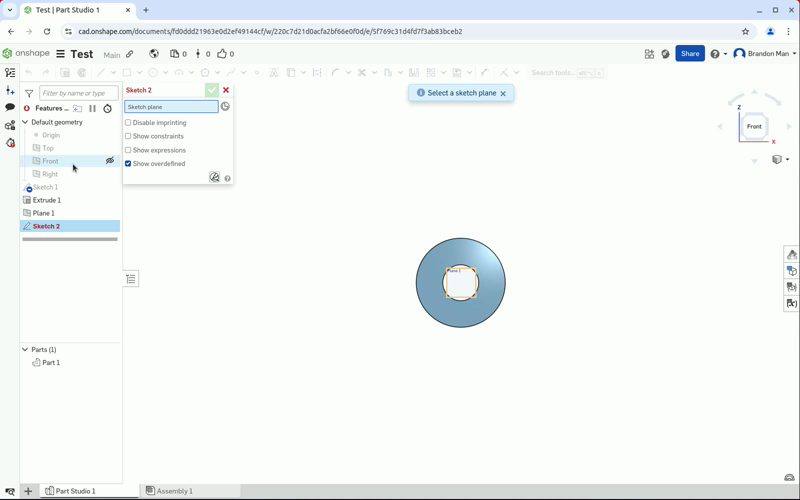
mouse_move(73, 215)
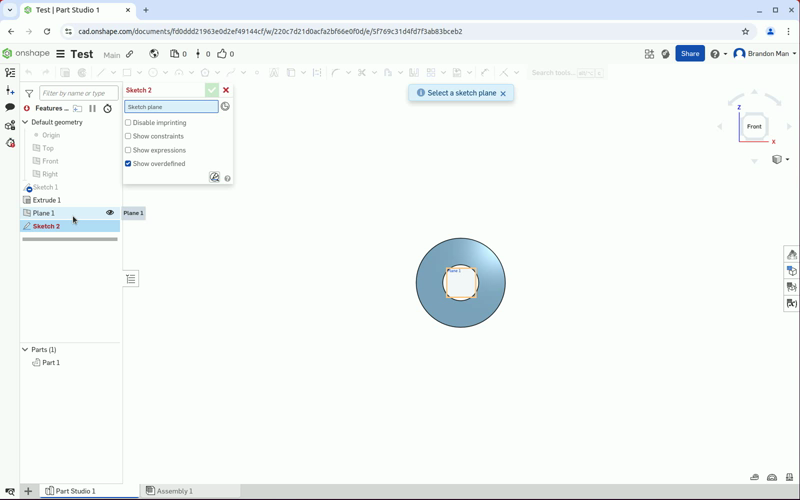
click(73, 215)
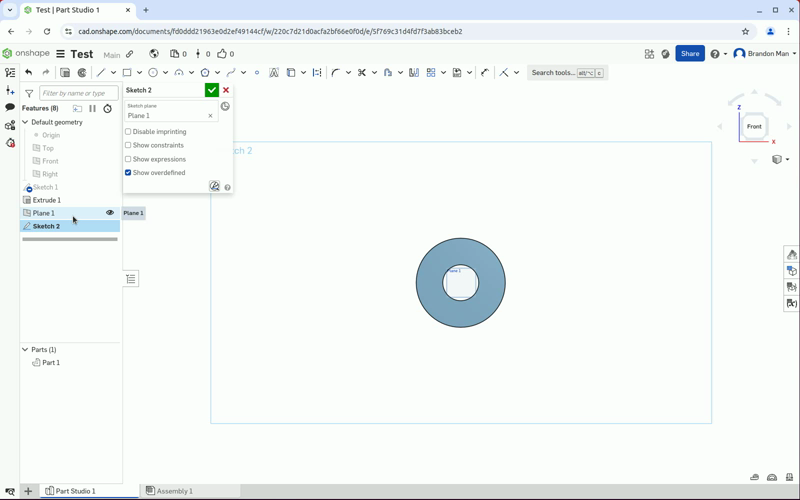
mouse_move(73, 352)
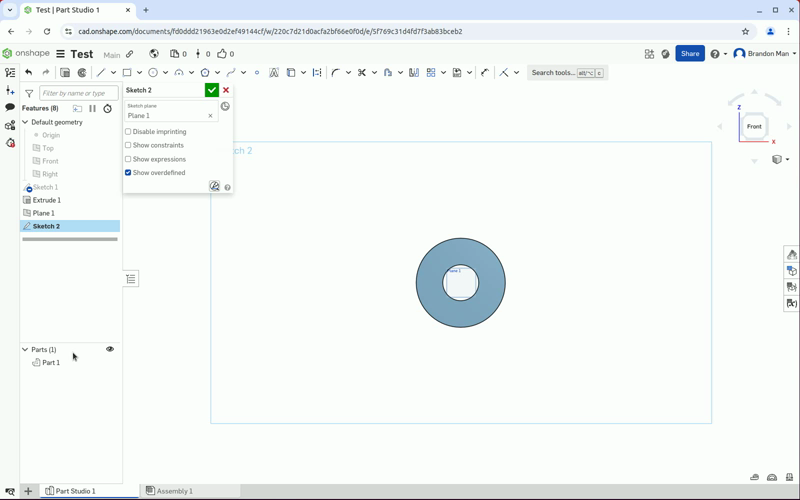
key(y)
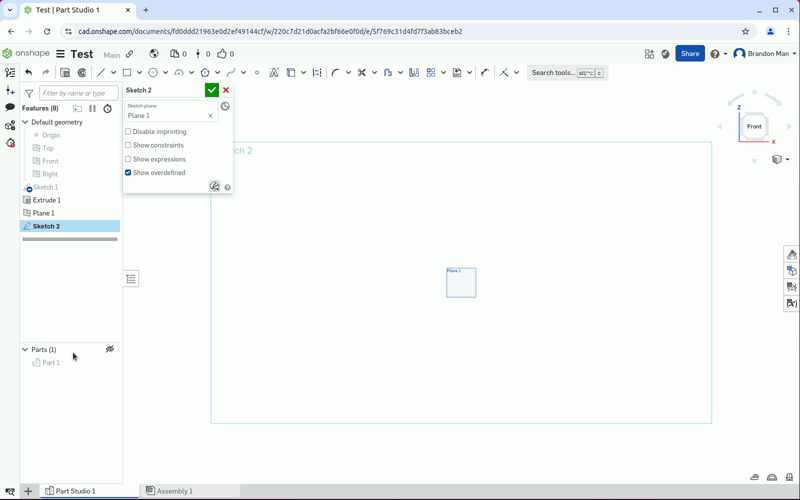
key(c)
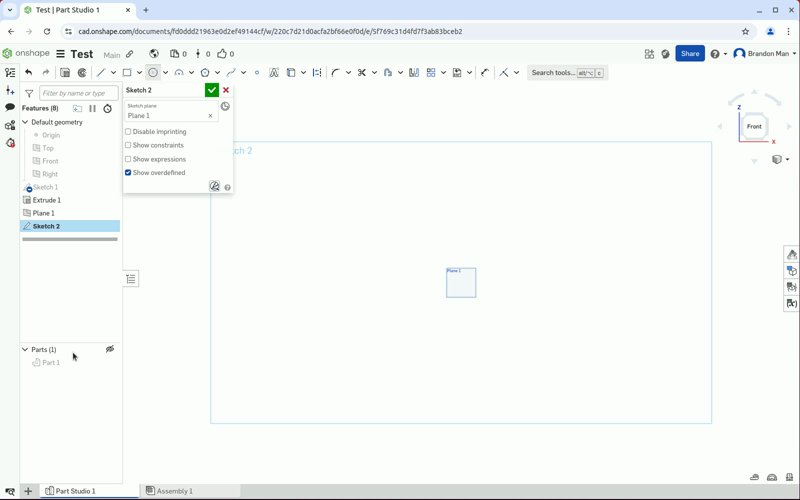
key_down(shift)
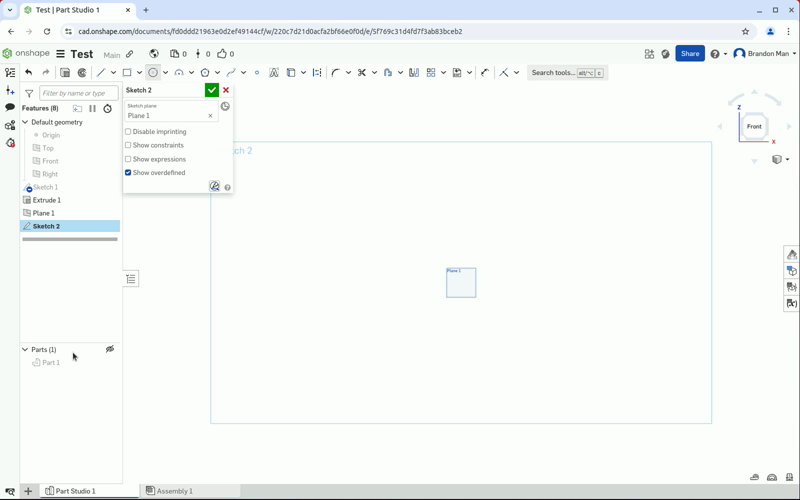
mouse_move(460, 282)
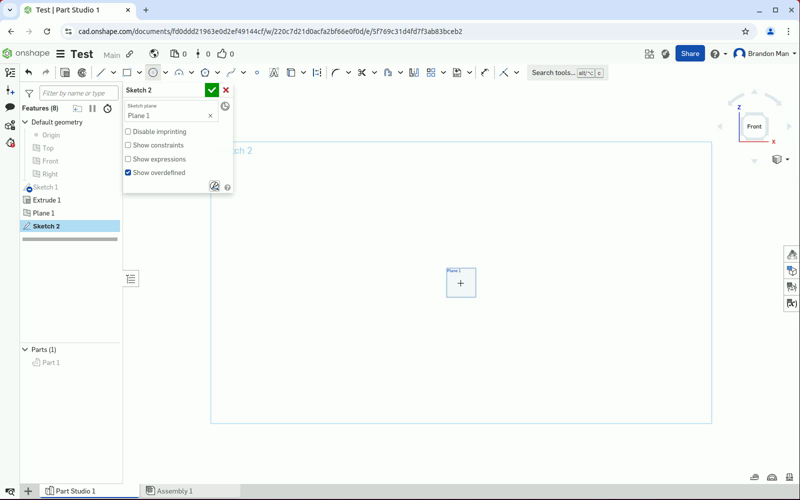
click(460, 282)
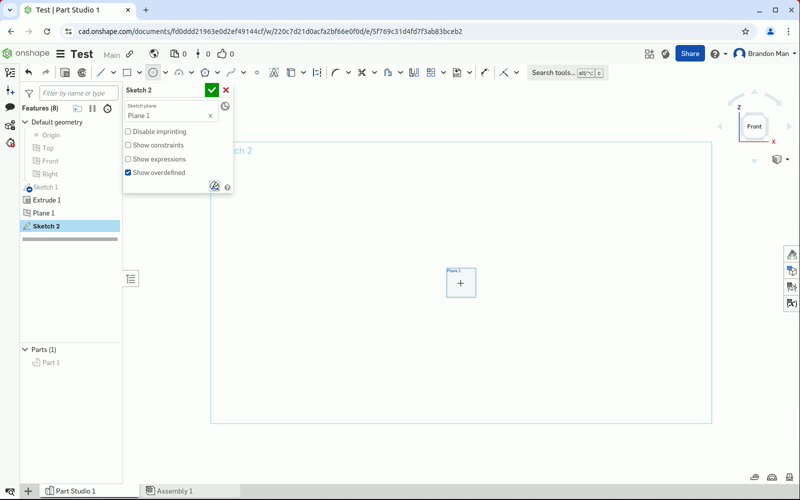
key_up(shift)
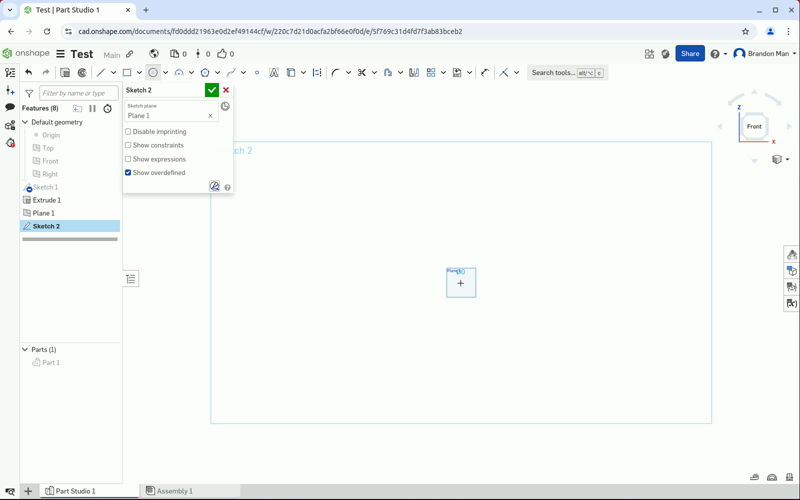
mouse_move(492, 282)
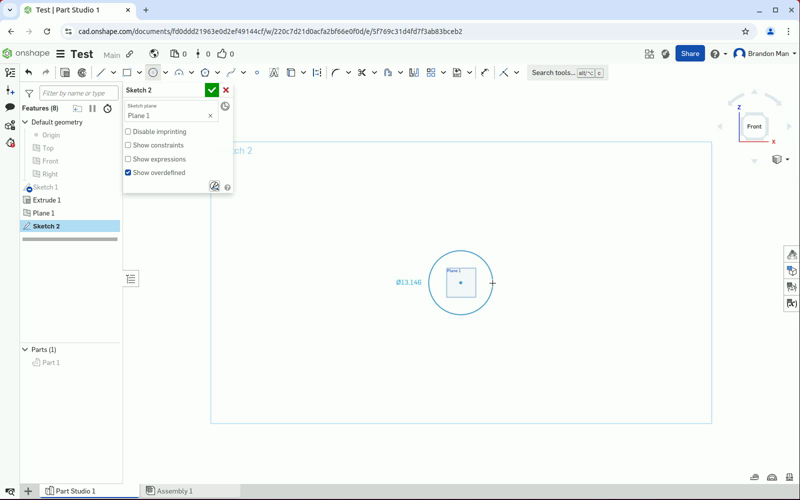
click(492, 282)
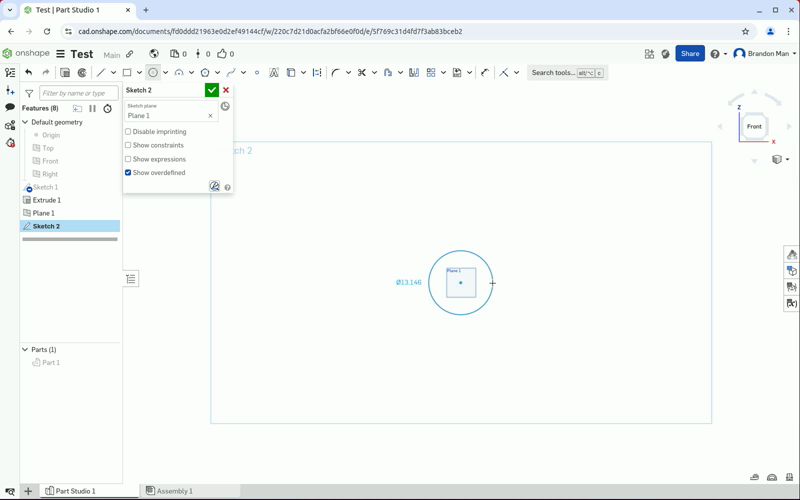
key(esc)
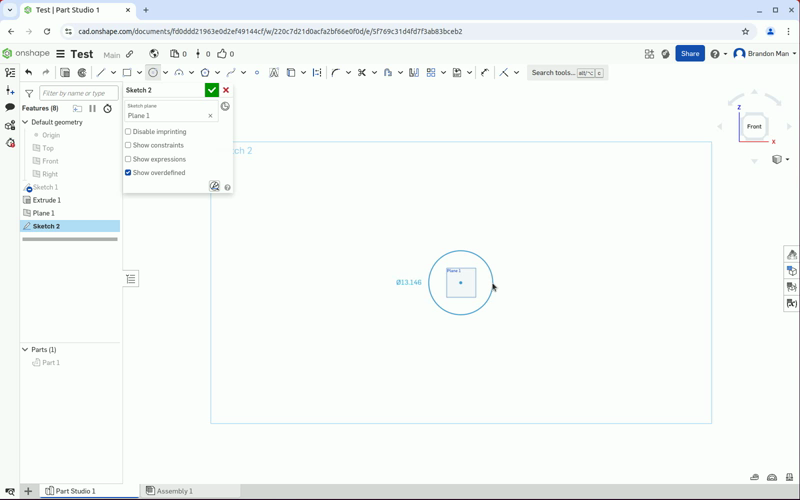
key(c)
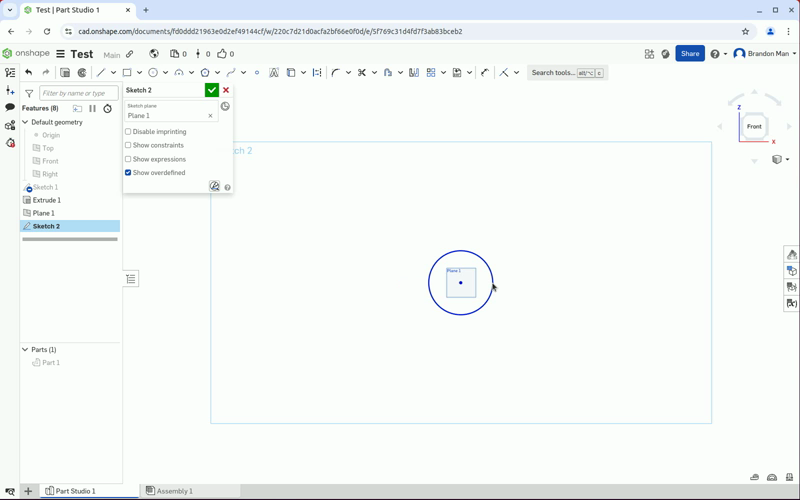
key_down(shift)
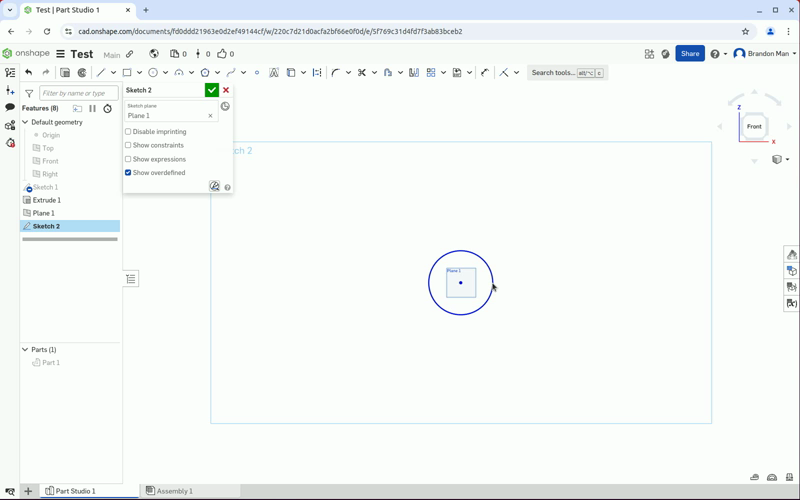
mouse_move(460, 282)
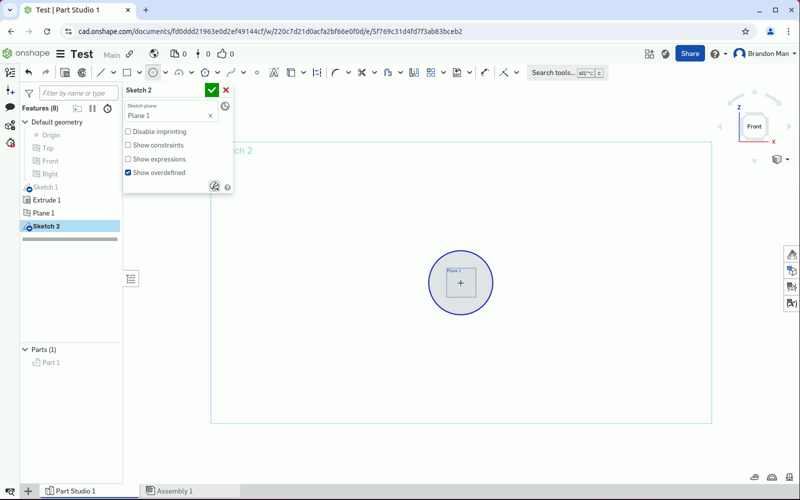
click(460, 282)
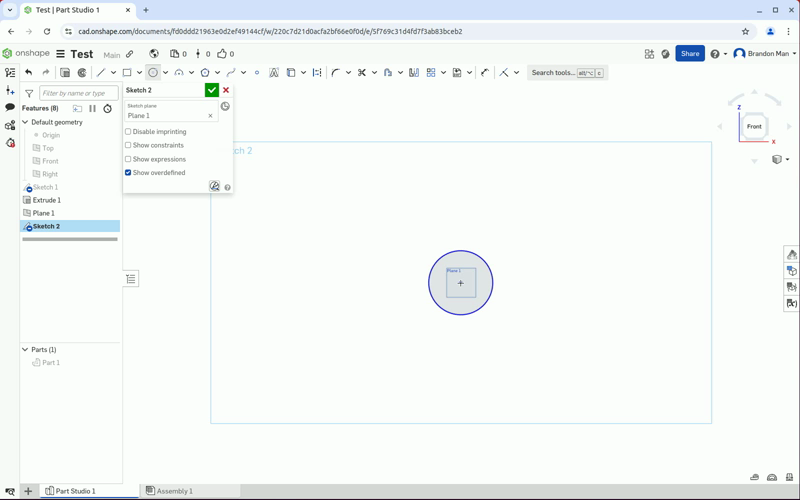
key_up(shift)
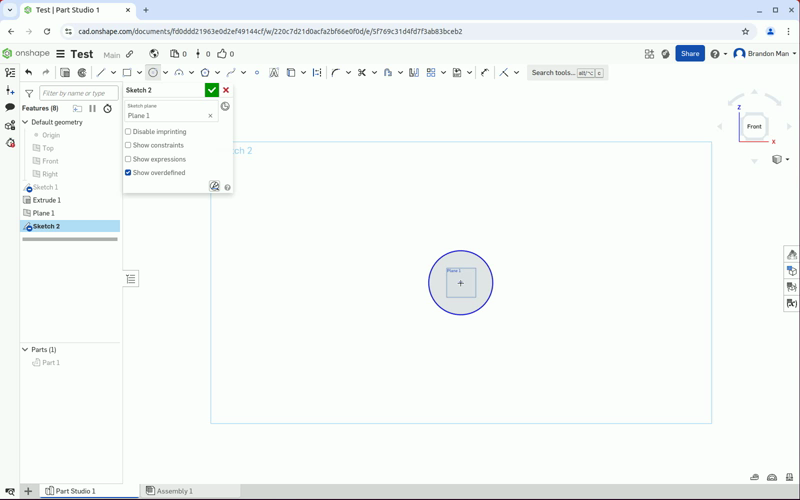
mouse_move(478, 282)
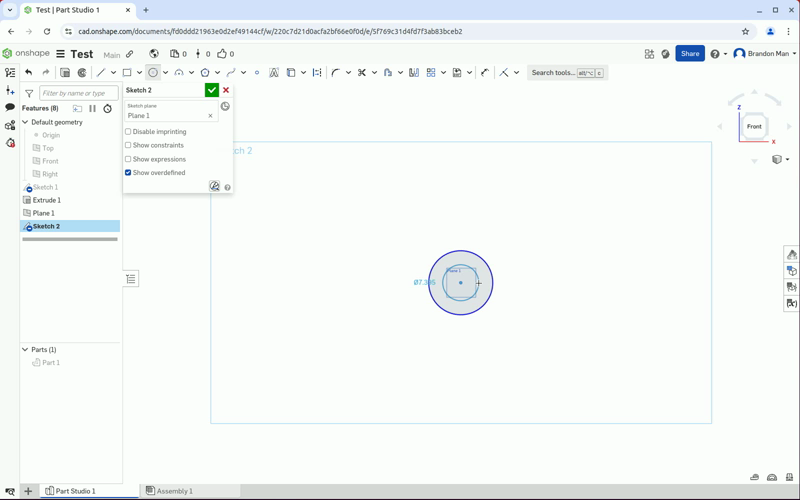
click(478, 282)
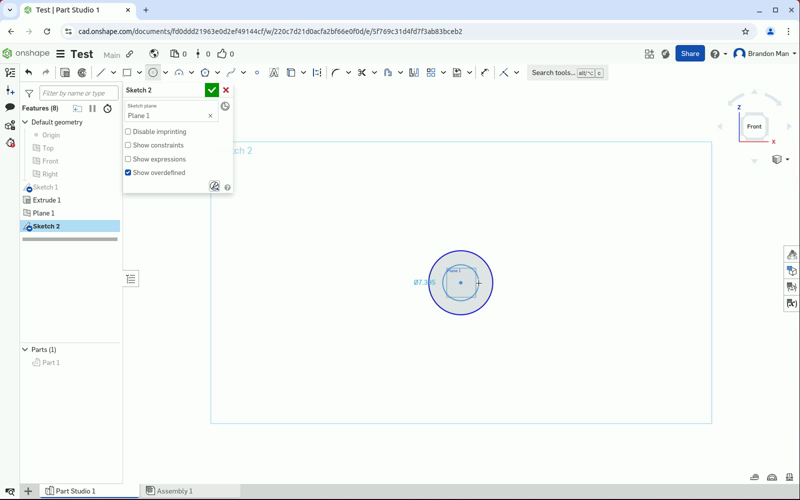
key(esc)
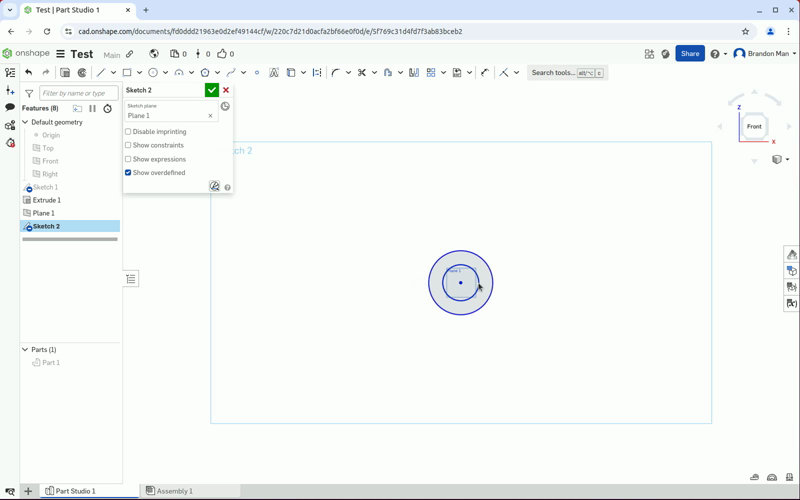
mouse_move(468, 253)
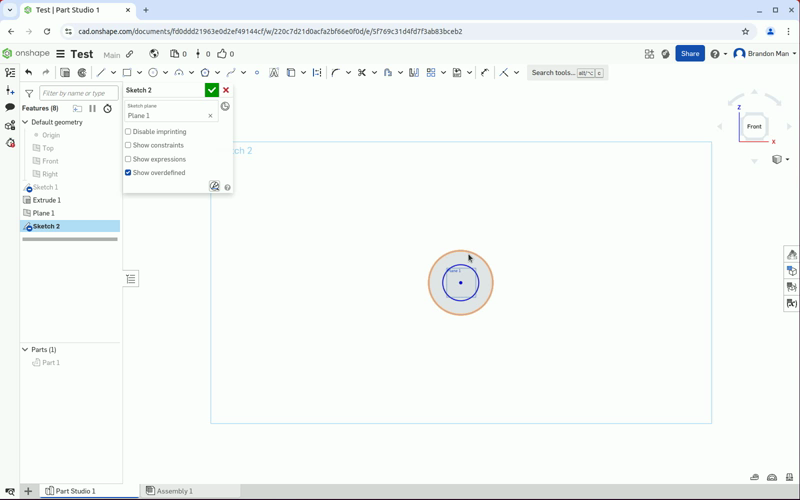
click(468, 253)
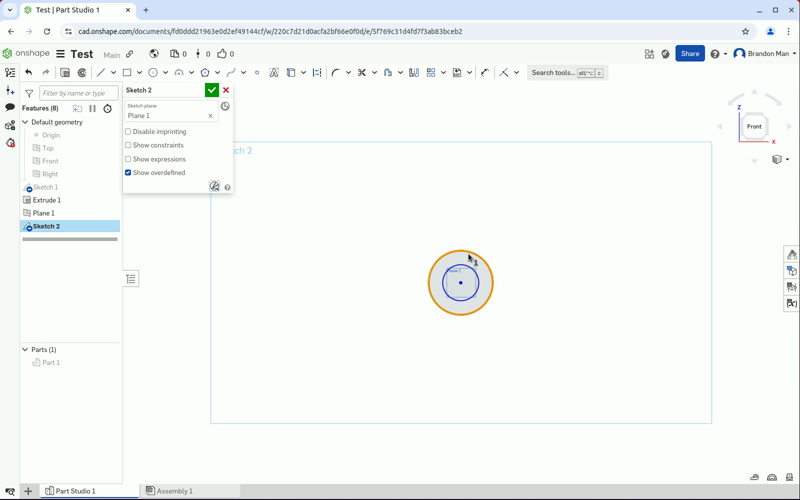
mouse_move(73, 352)
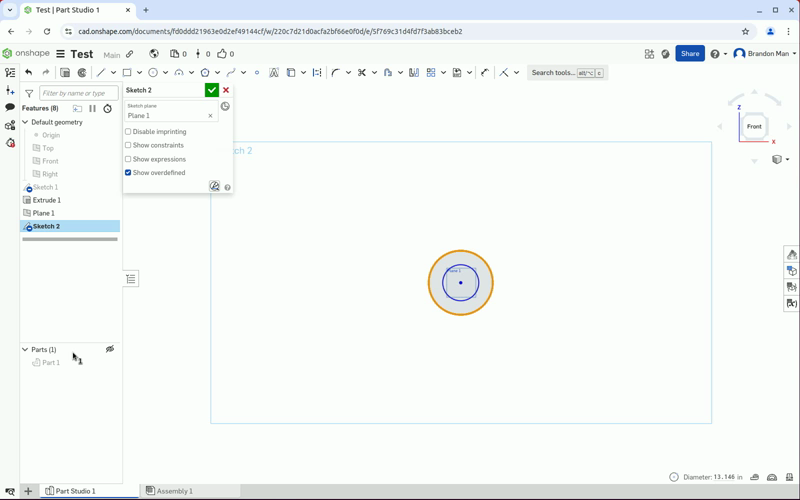
key(shift+y)
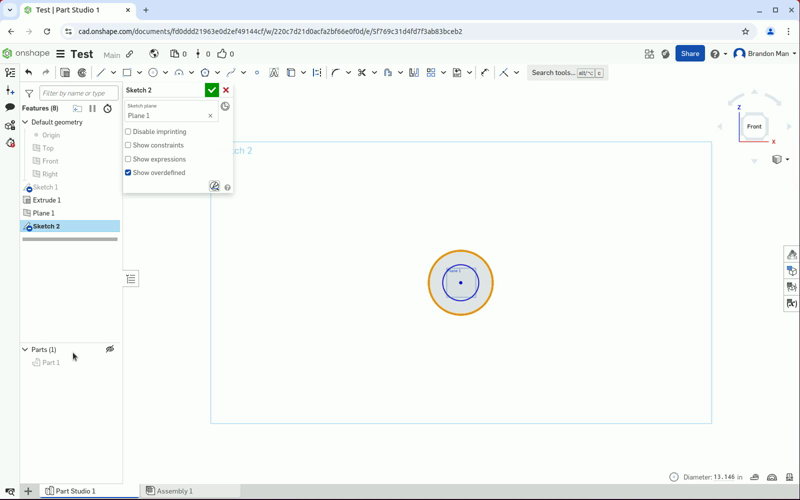
key(shift+e)
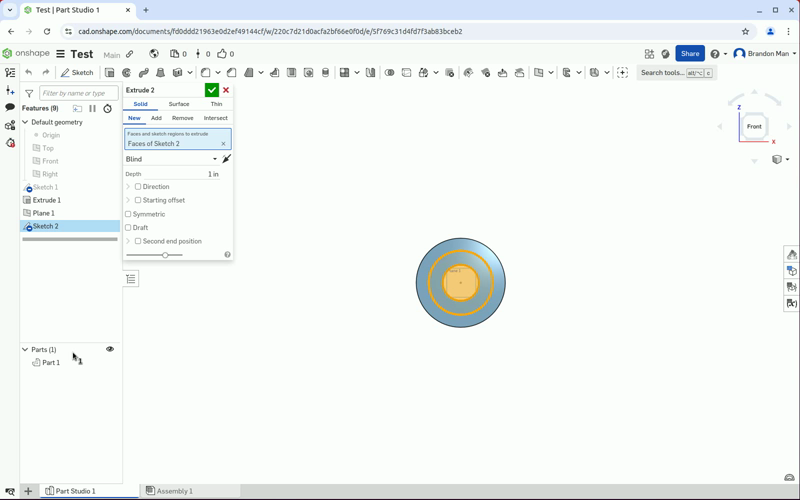
mouse_move(143, 106)
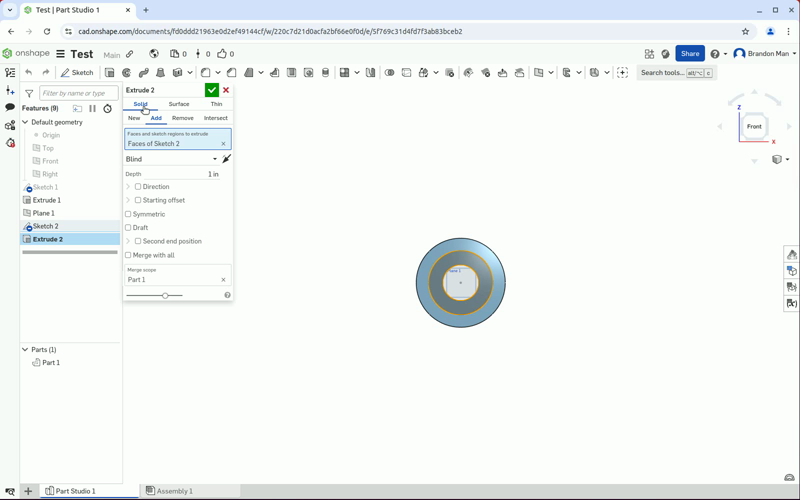
click(143, 106)
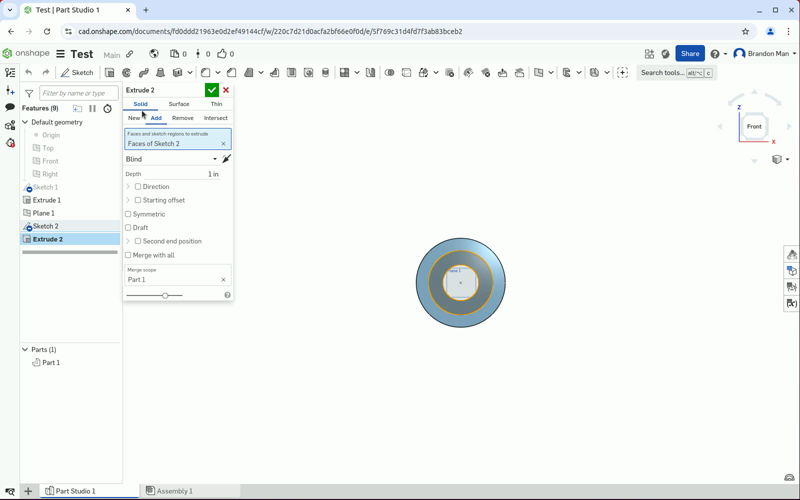
mouse_move(137, 120)
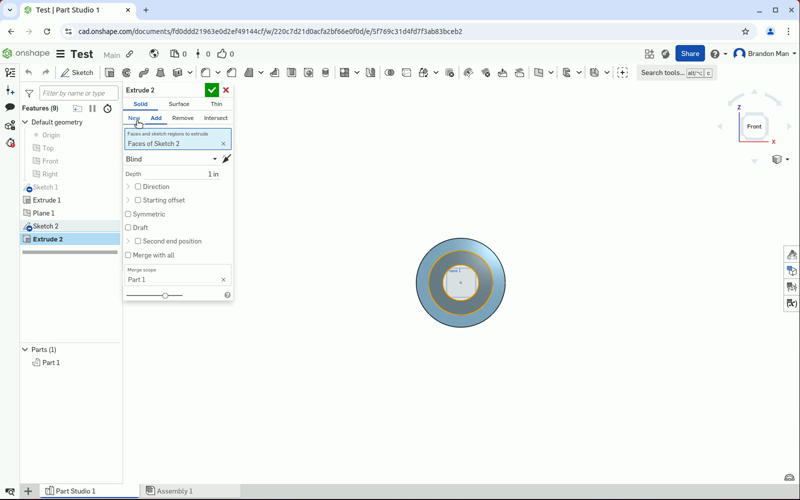
click(137, 120)
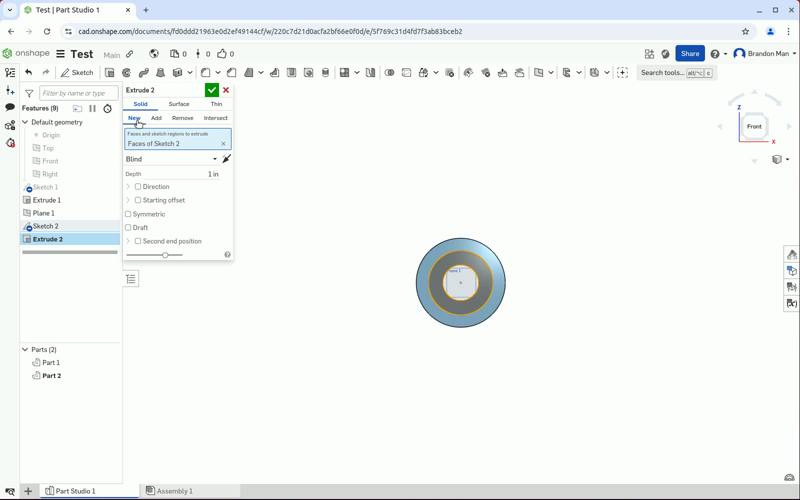
key(tab, 4)
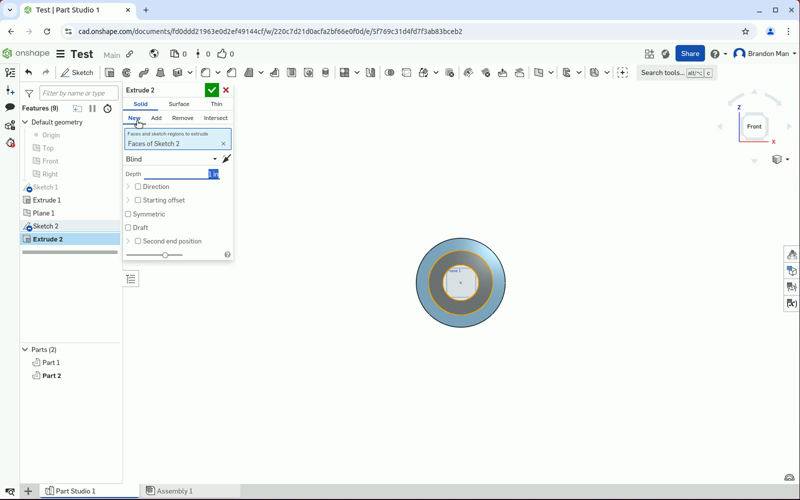
text(1.204)
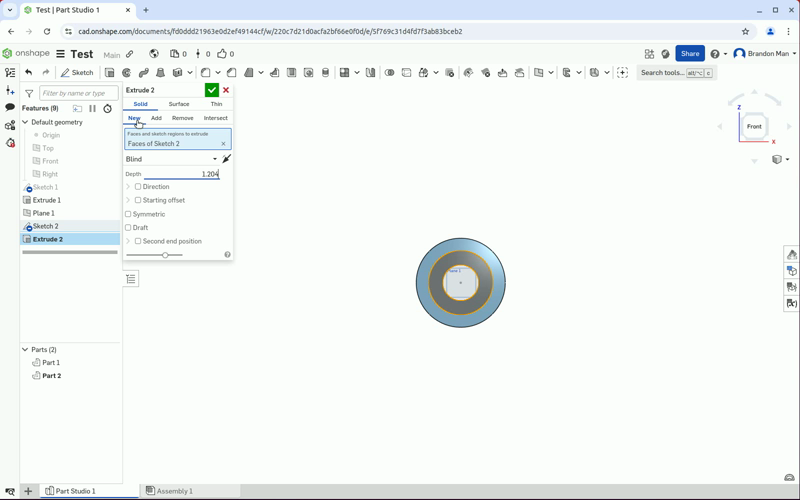
key(enter)
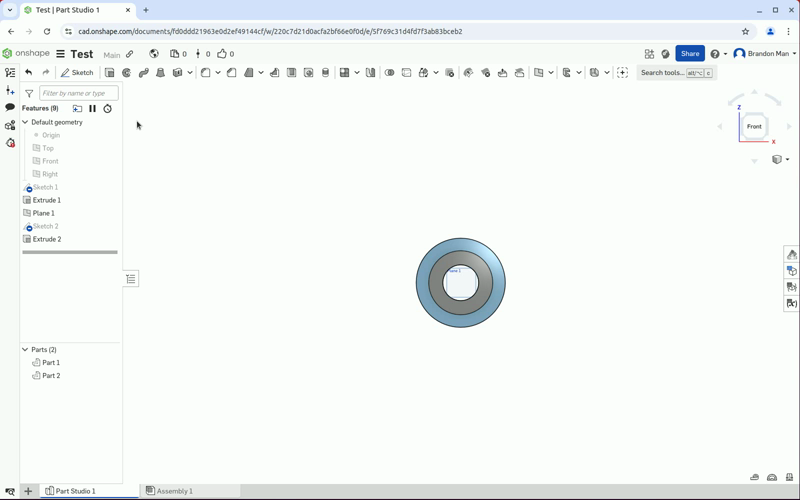
key(shift+h)
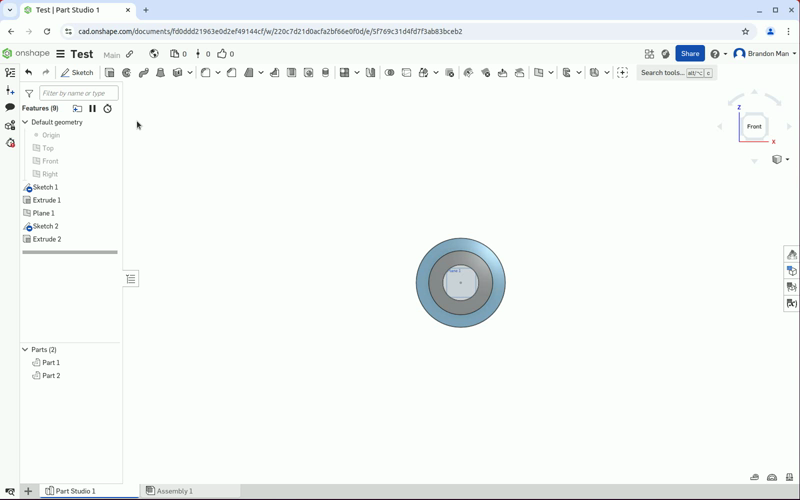
key(shift+h)
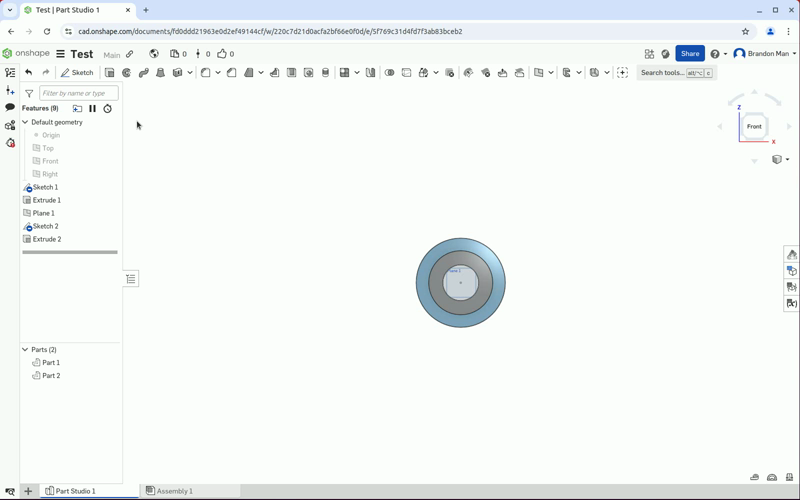
key(shift+7)
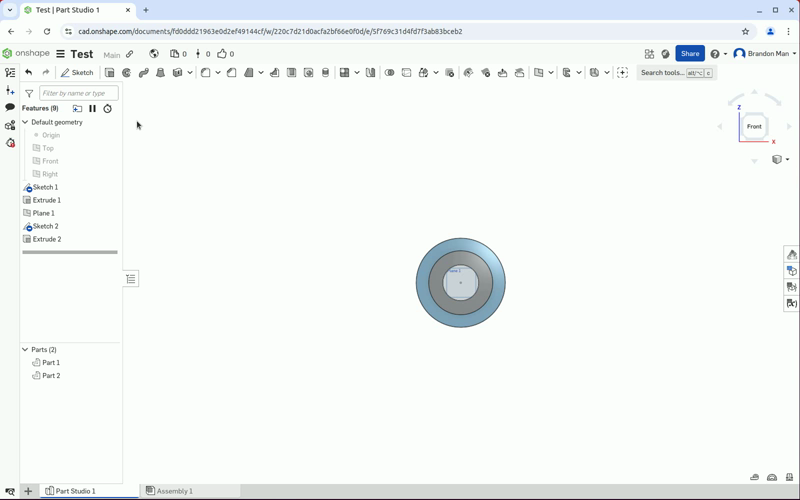
key(left, 2)
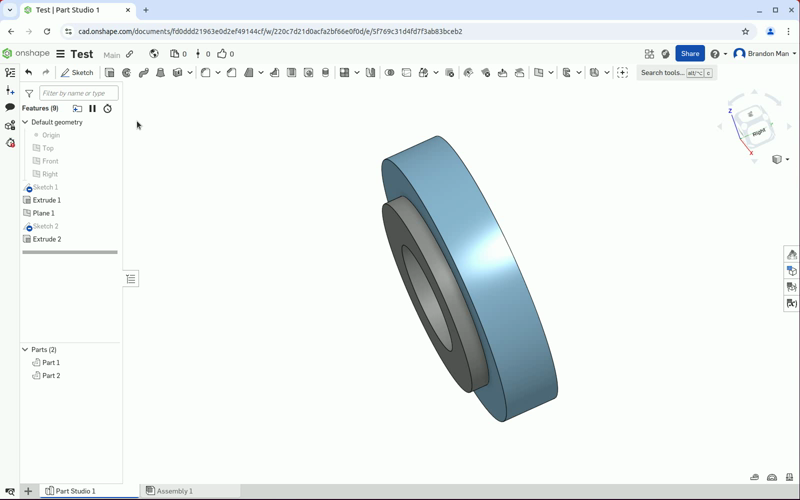
key(down, 2)
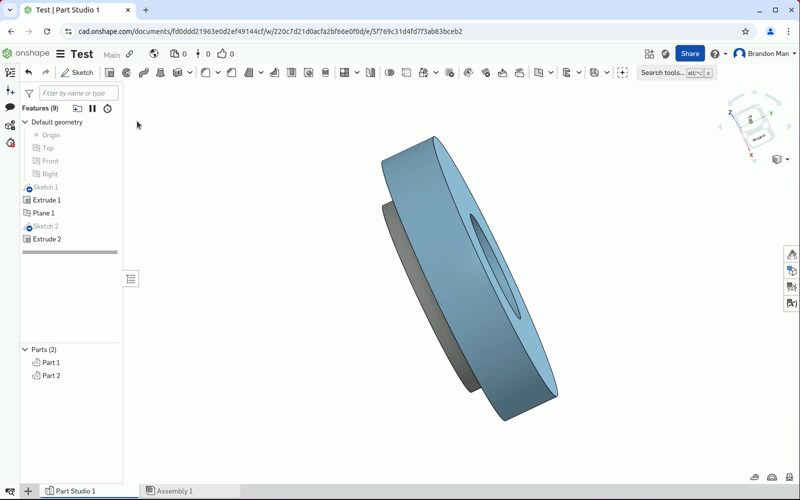
key(up, 2)
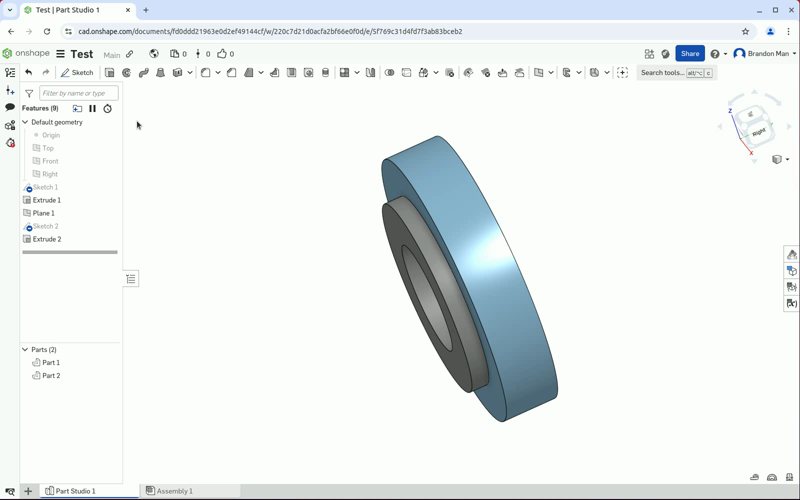
key(right, 2)
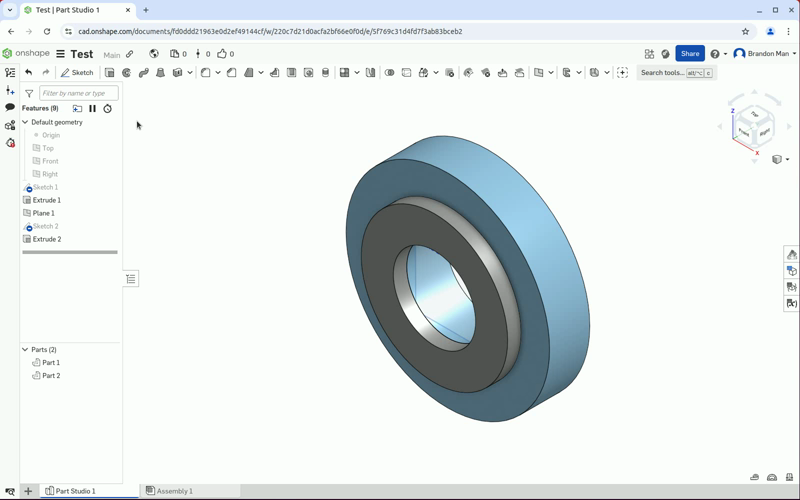
mouse_move(73, 189)
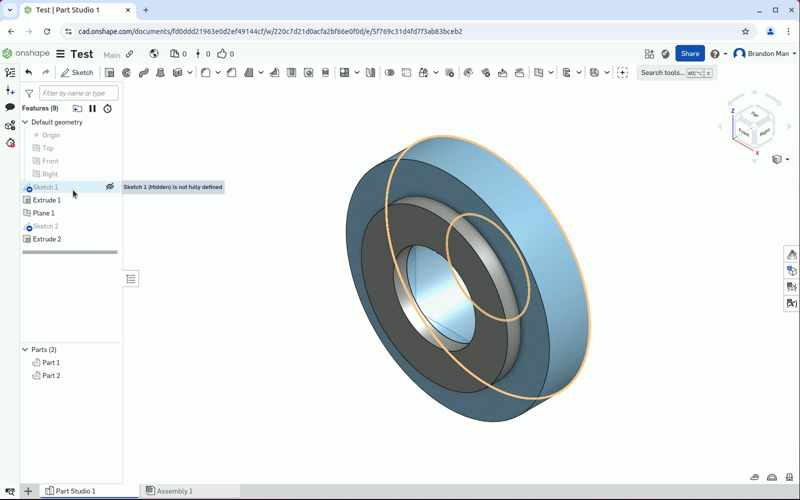
click(73, 189)